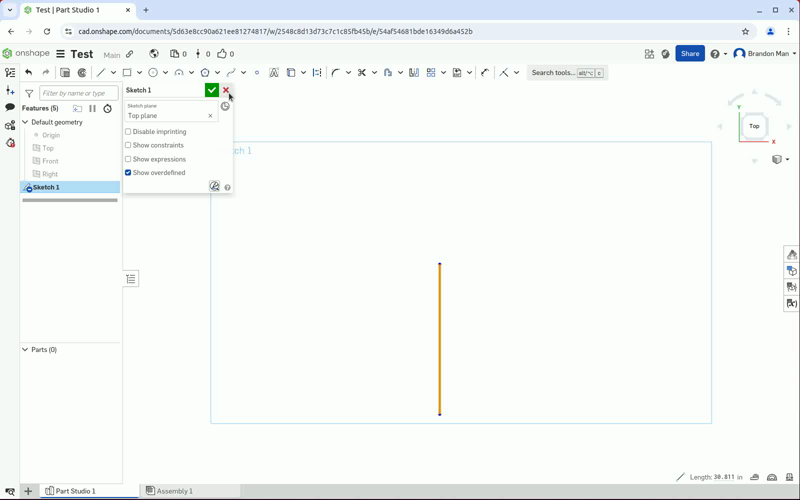
key(shift+h)
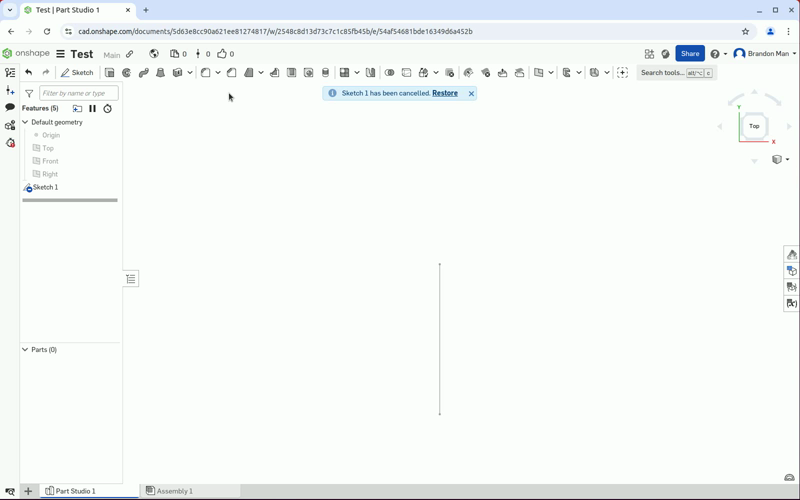
mouse_move(73, 352)
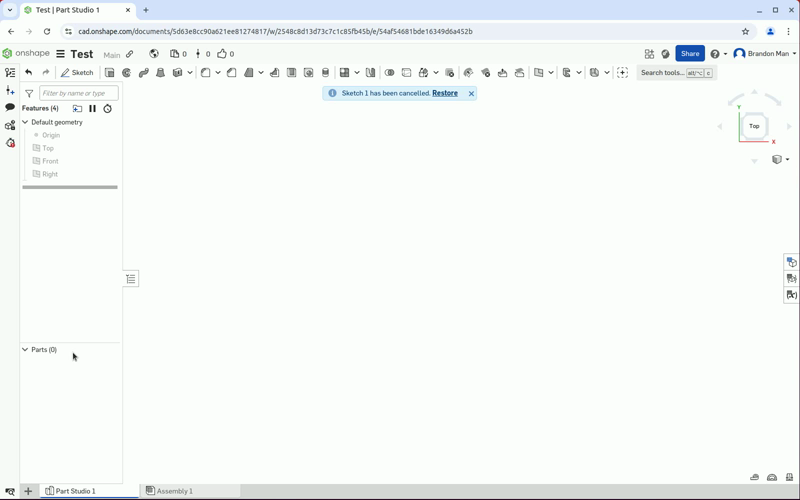
key(y)
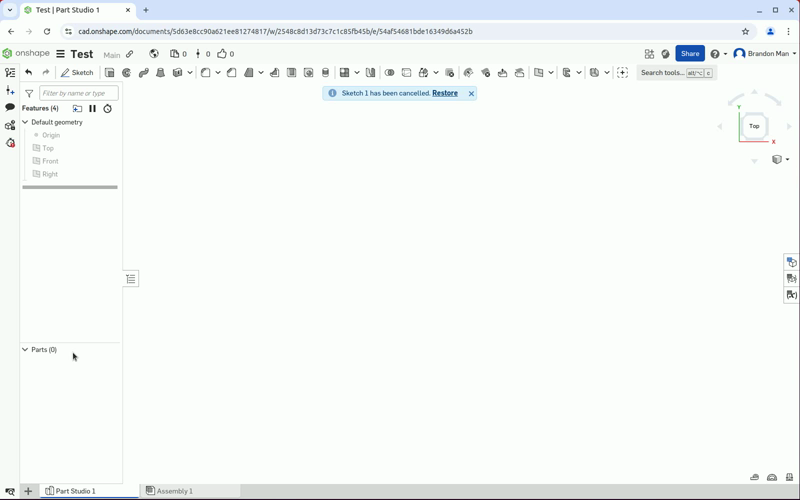
key(shift+p)
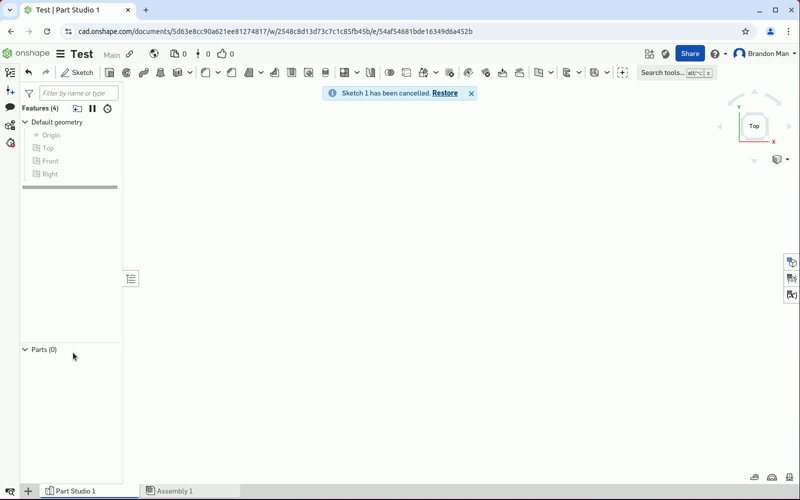
key(space)
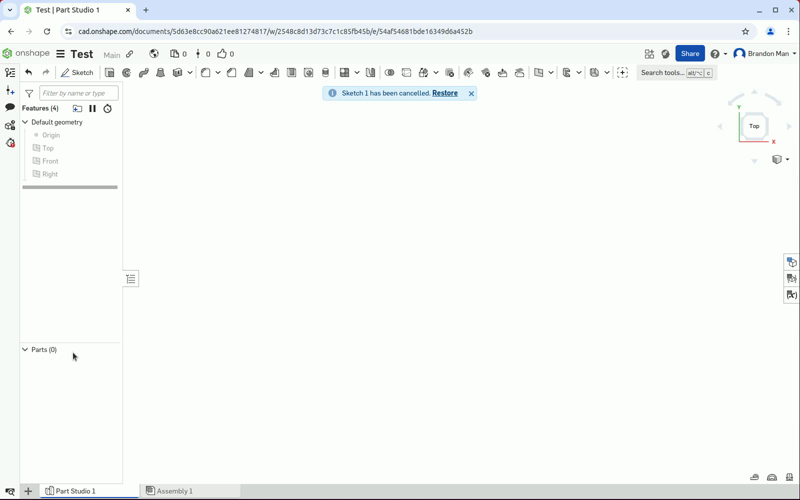
key_down(shift)
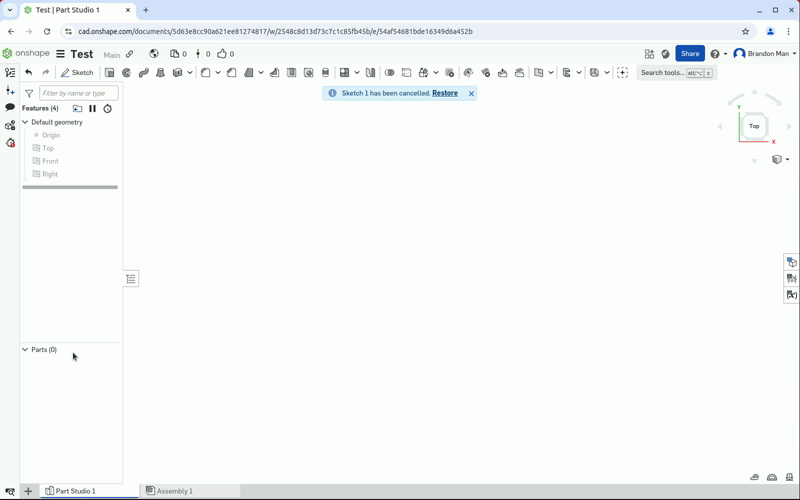
key(up)
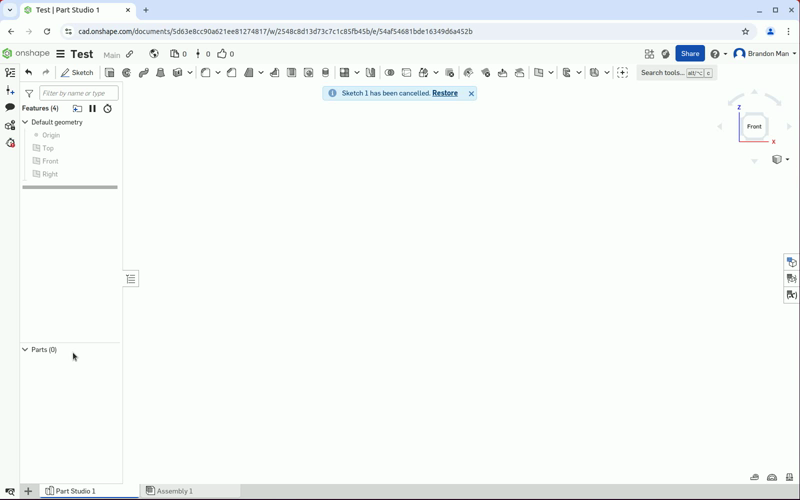
key_up(shift)
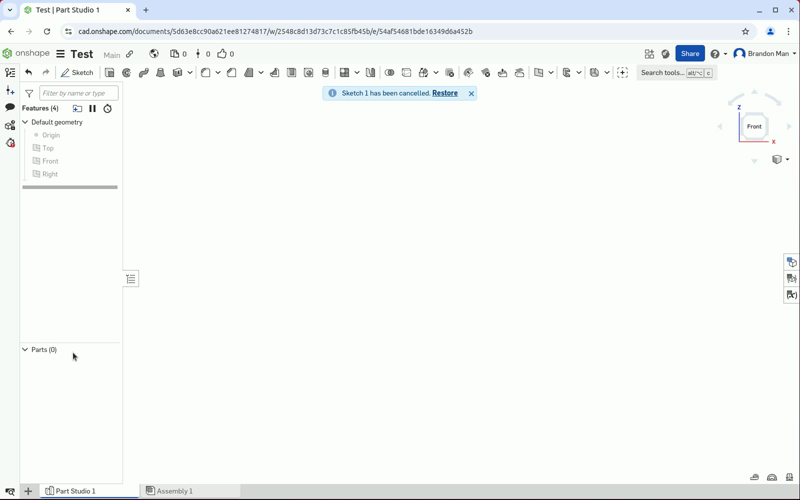
mouse_move(73, 352)
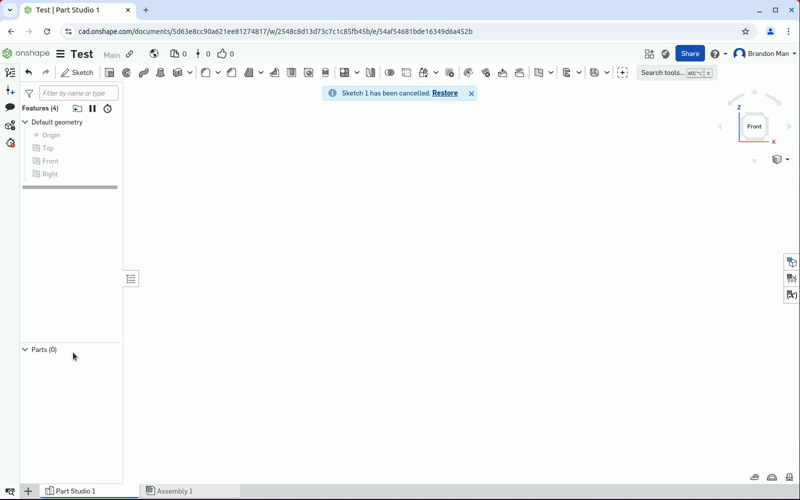
key(shift+y)
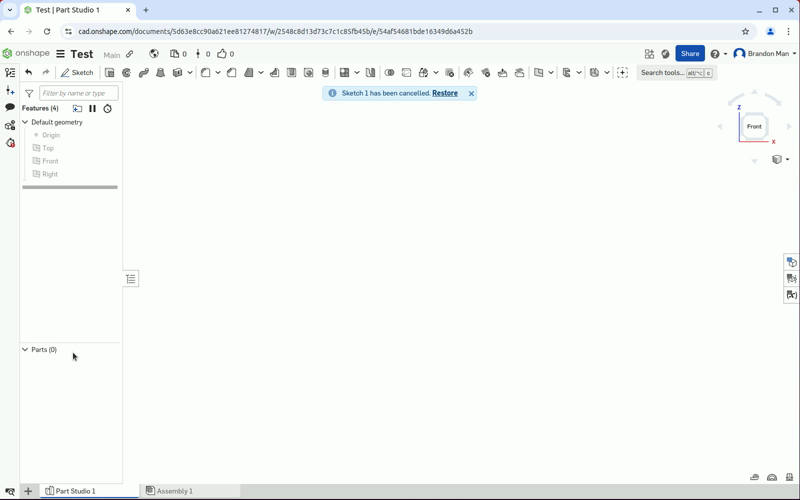
key(shift+s)
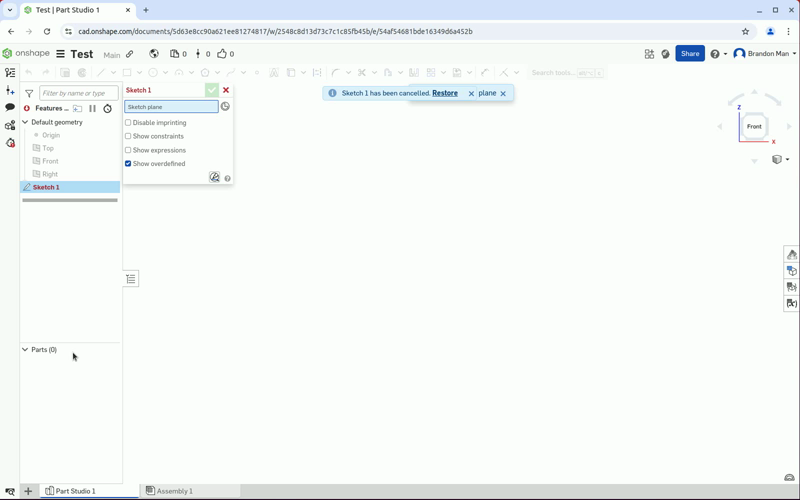
mouse_move(73, 163)
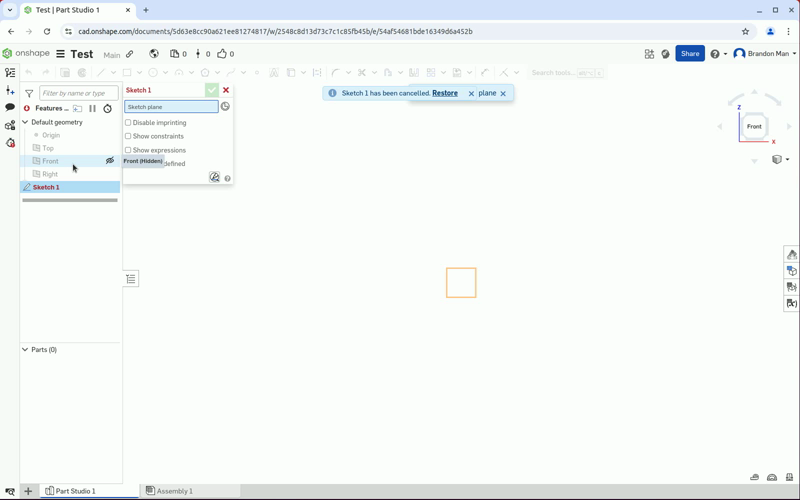
click(73, 163)
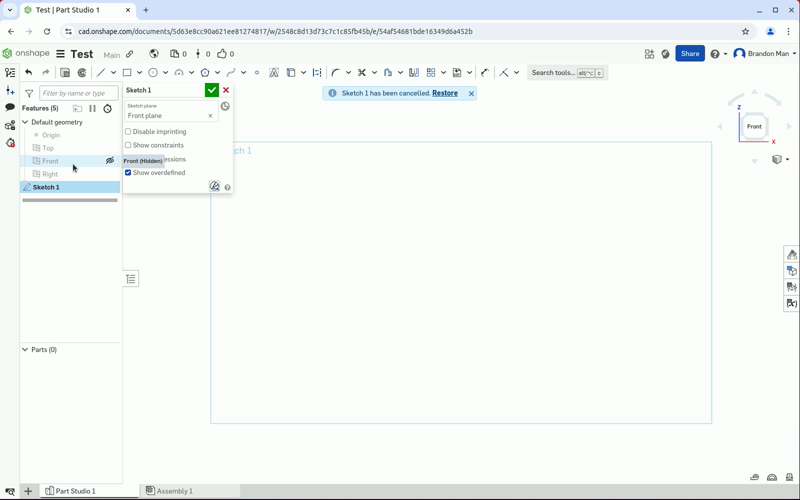
mouse_move(73, 352)
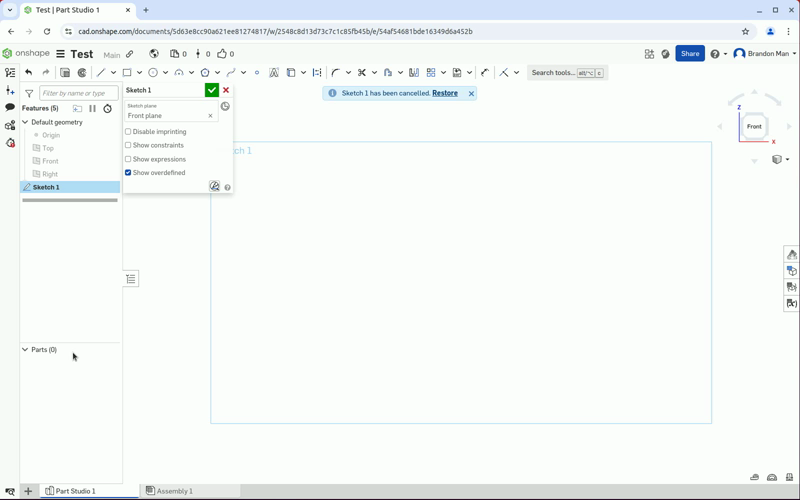
key(y)
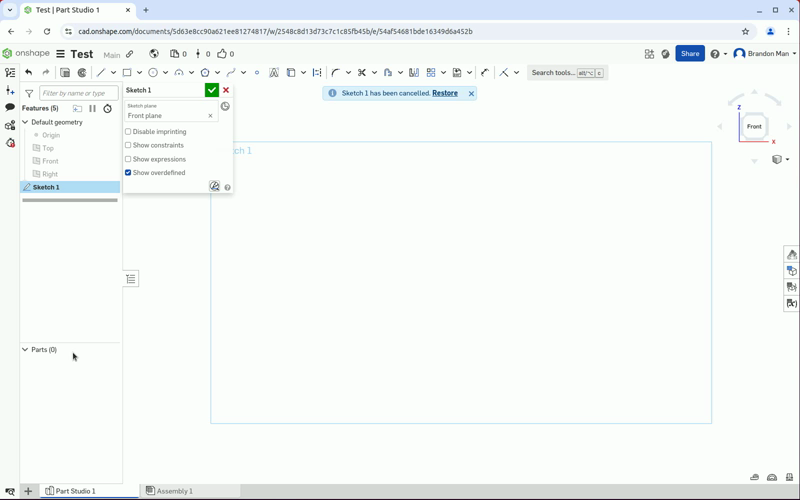
key(l)
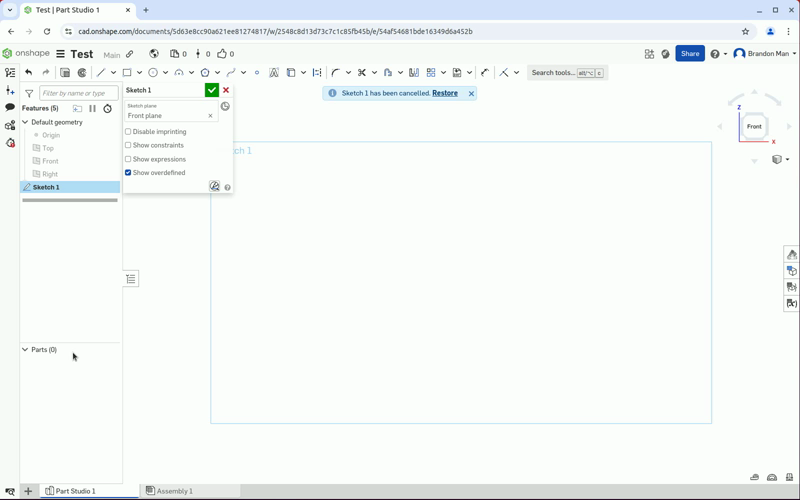
key_down(shift)
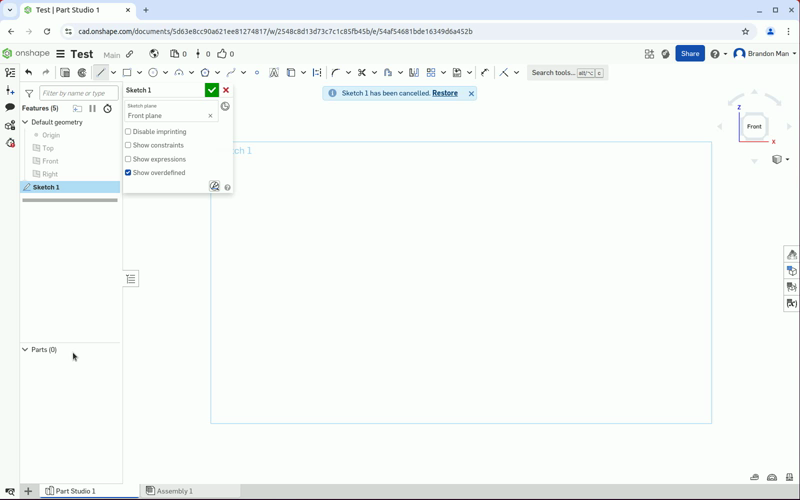
mouse_move(348, 325)
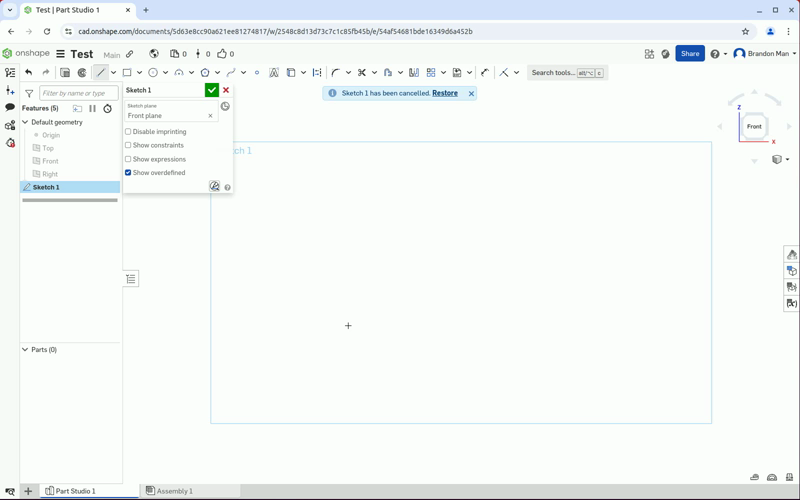
click(348, 325)
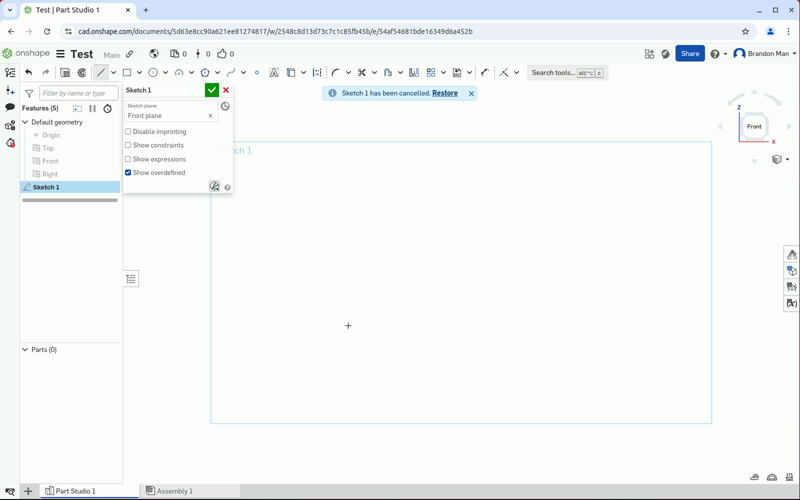
key_up(shift)
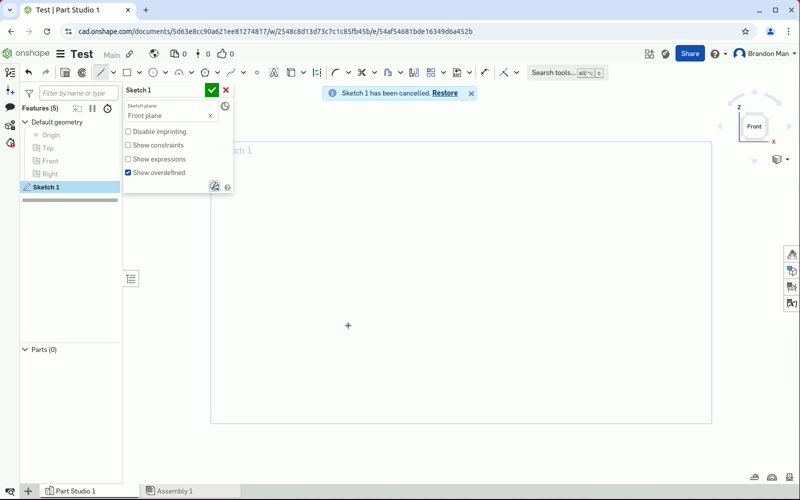
key_down(shift)
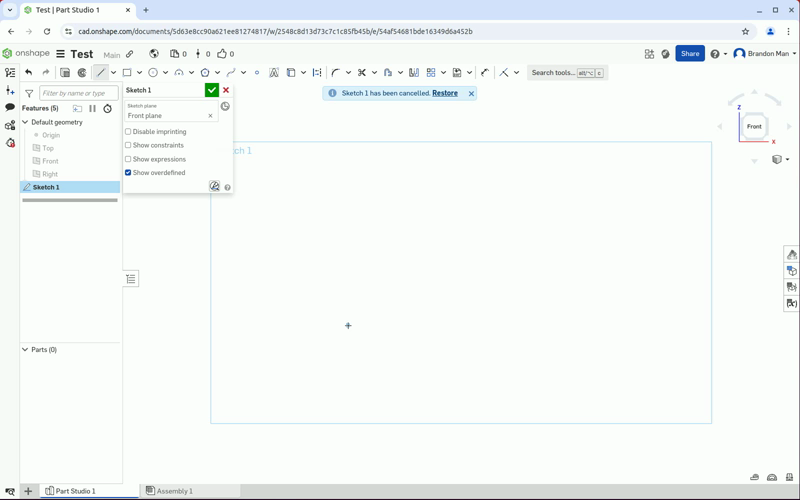
mouse_move(378, 325)
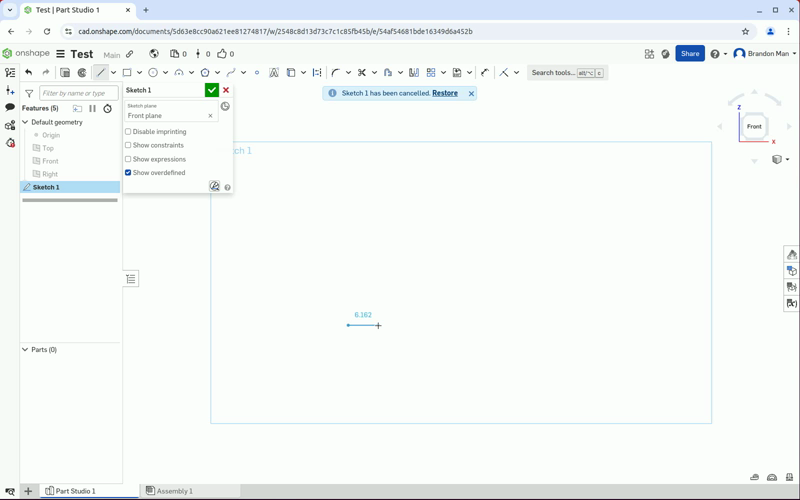
mouse_move(404, 325)
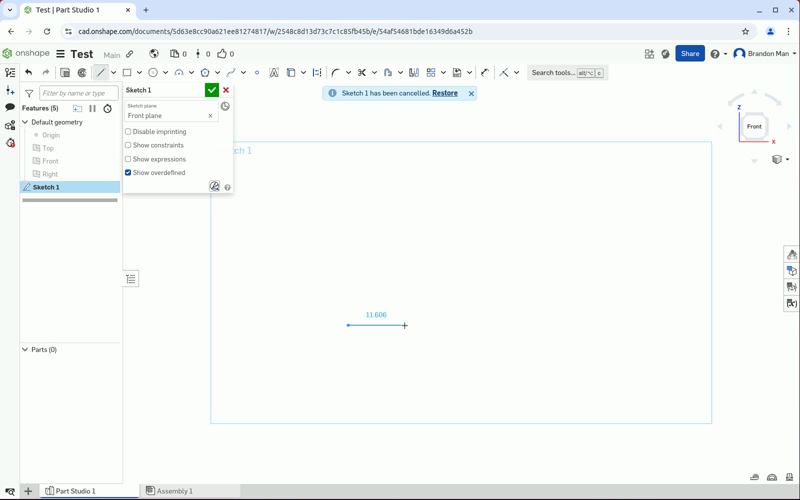
click(404, 325)
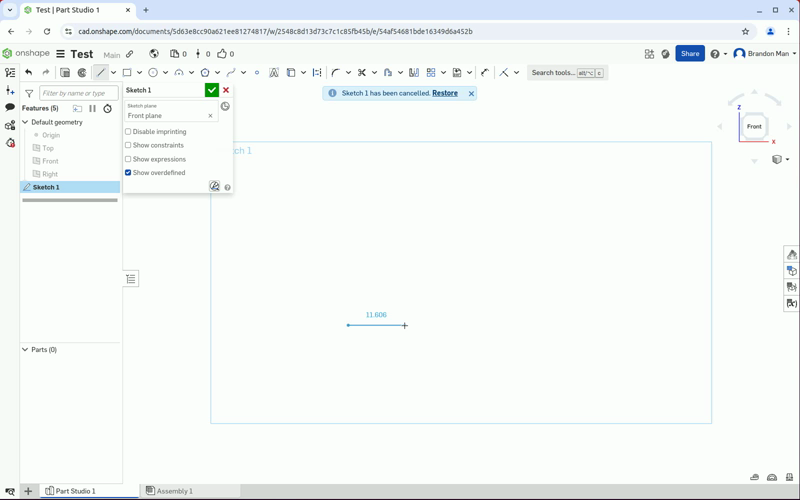
key_up(shift)
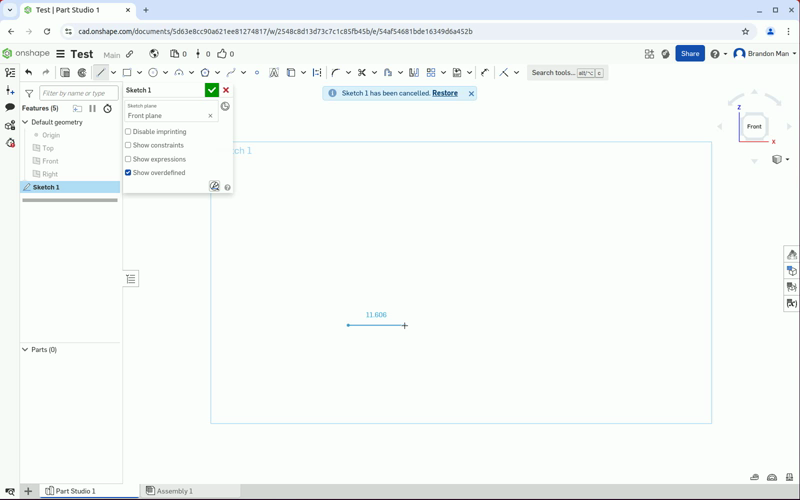
key_down(shift)
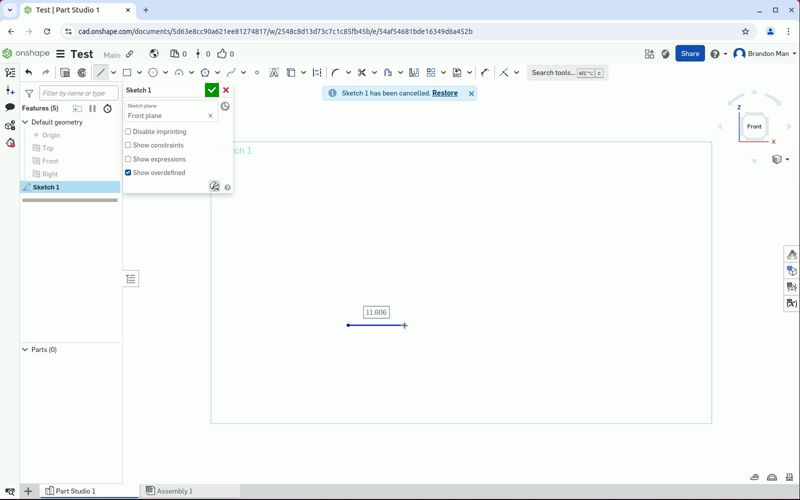
mouse_move(515, 325)
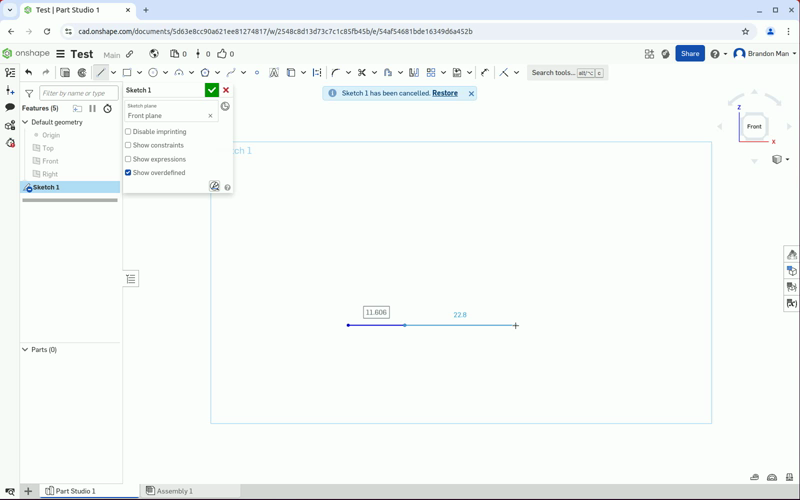
click(515, 325)
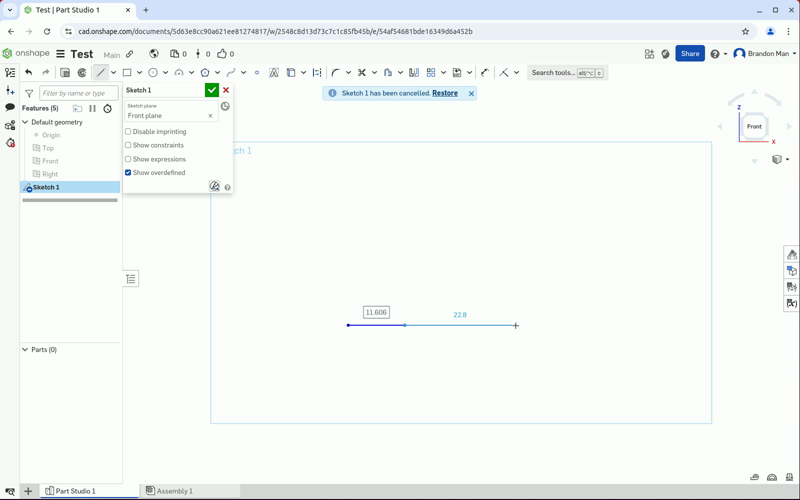
key_up(shift)
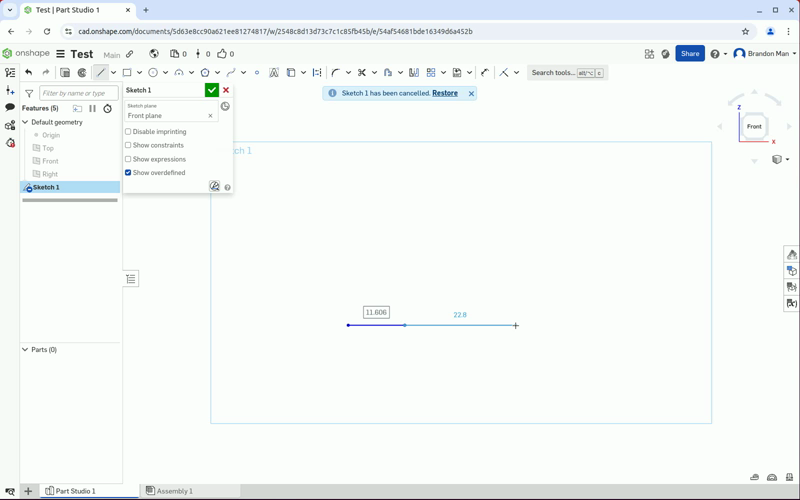
key_down(shift)
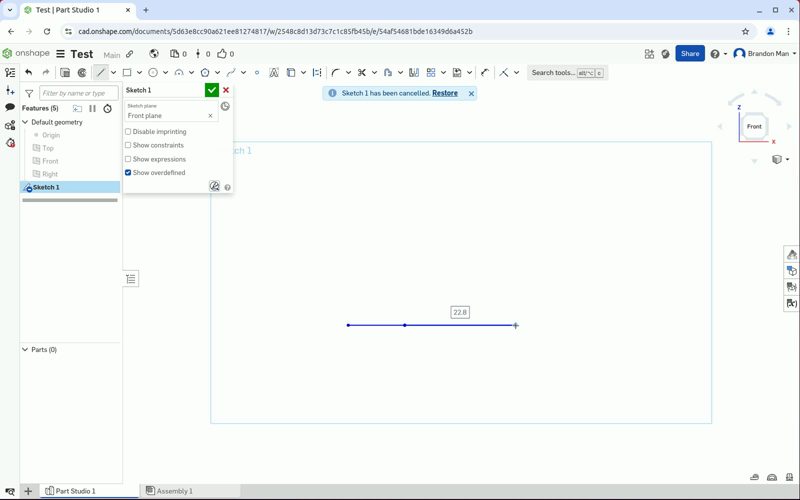
mouse_move(545, 325)
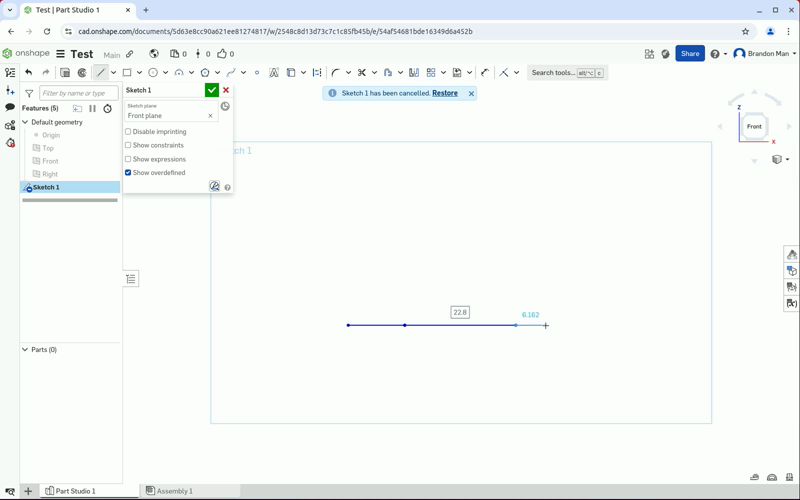
mouse_move(572, 325)
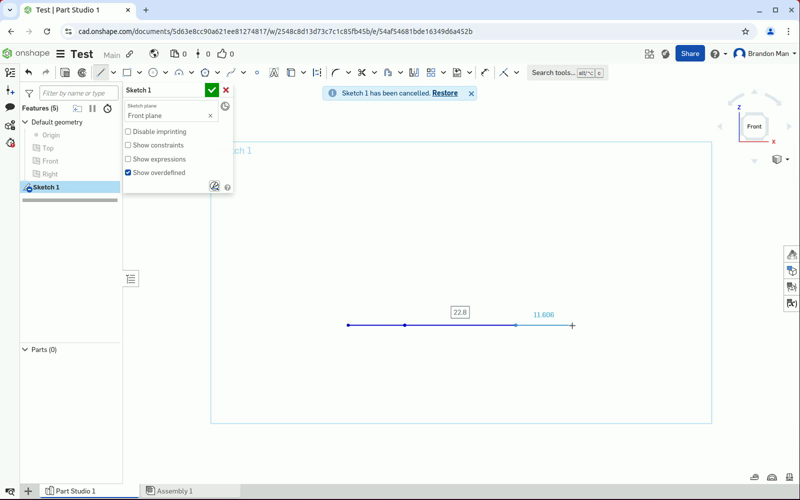
click(572, 325)
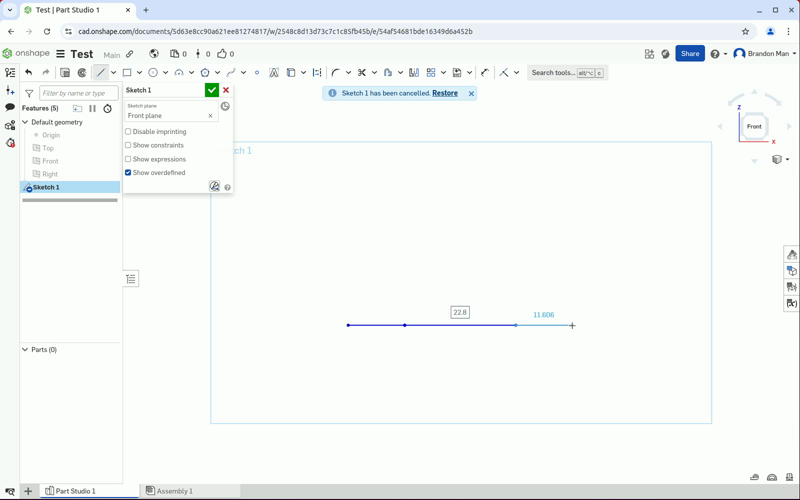
key_up(shift)
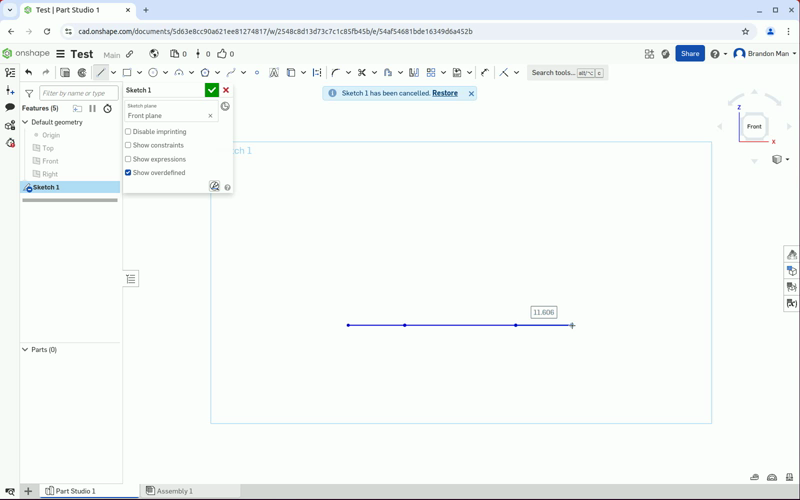
key_down(shift)
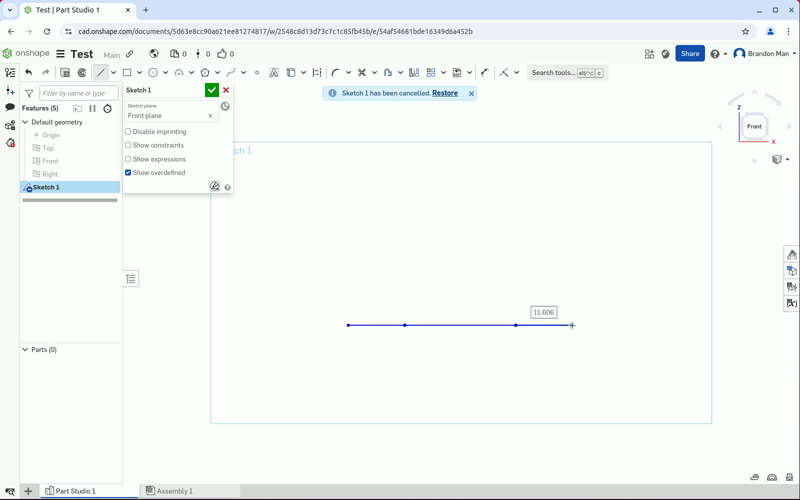
mouse_move(572, 240)
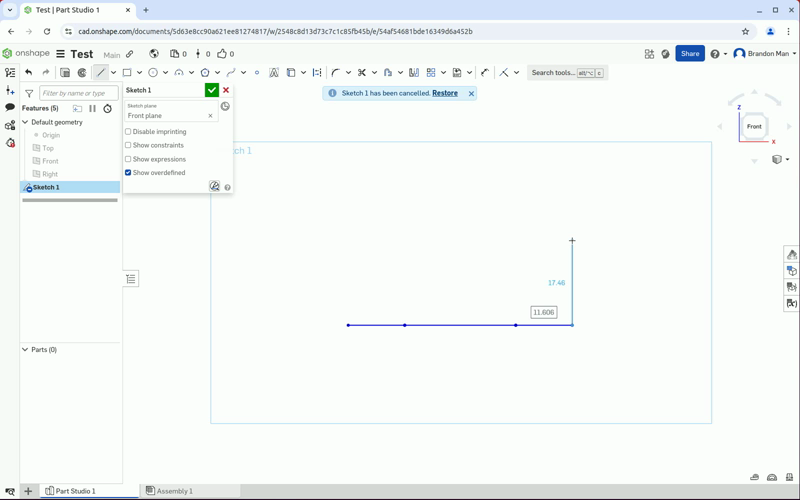
click(572, 240)
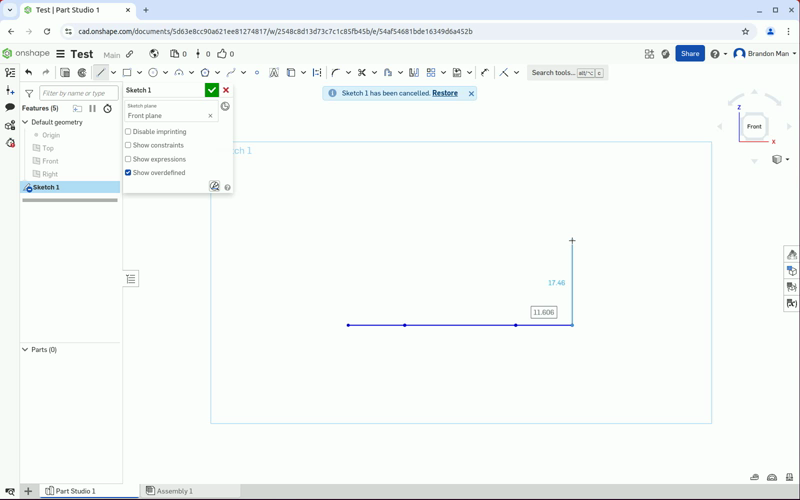
key_up(shift)
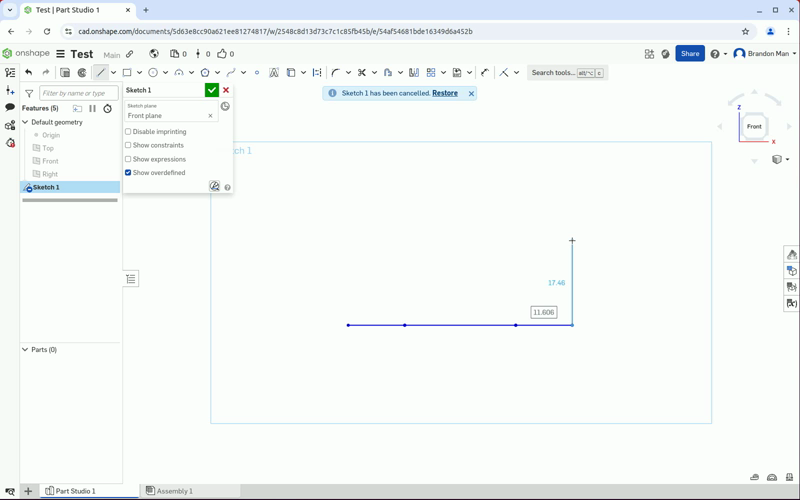
key_down(shift)
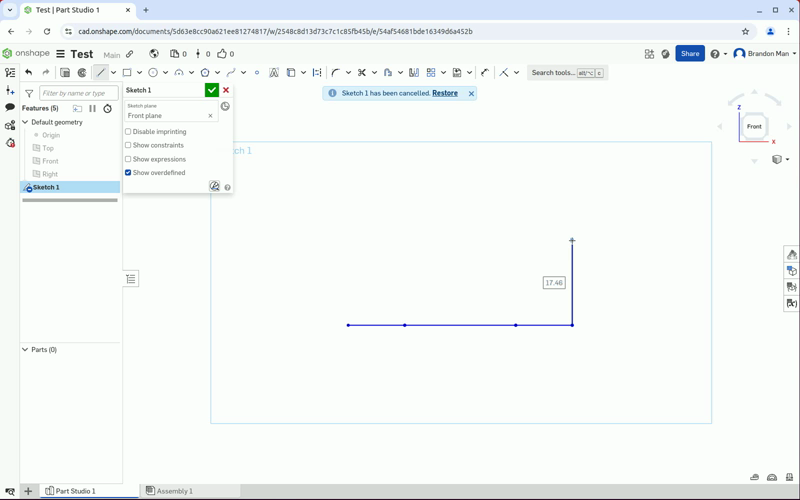
mouse_move(348, 240)
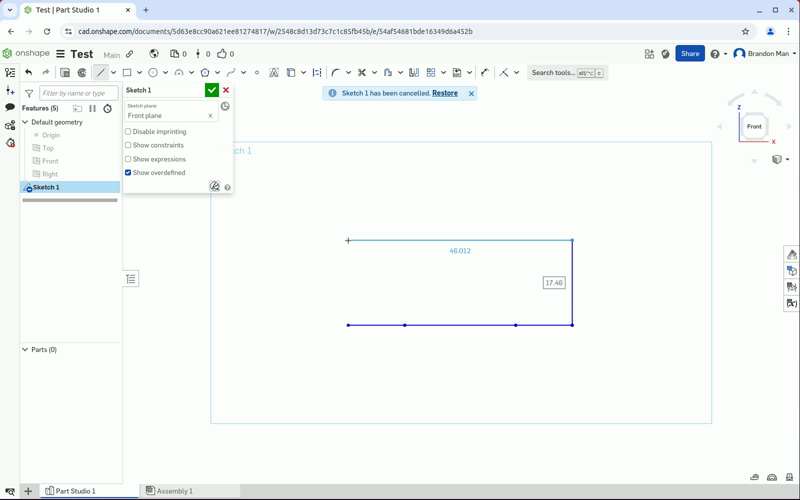
click(348, 240)
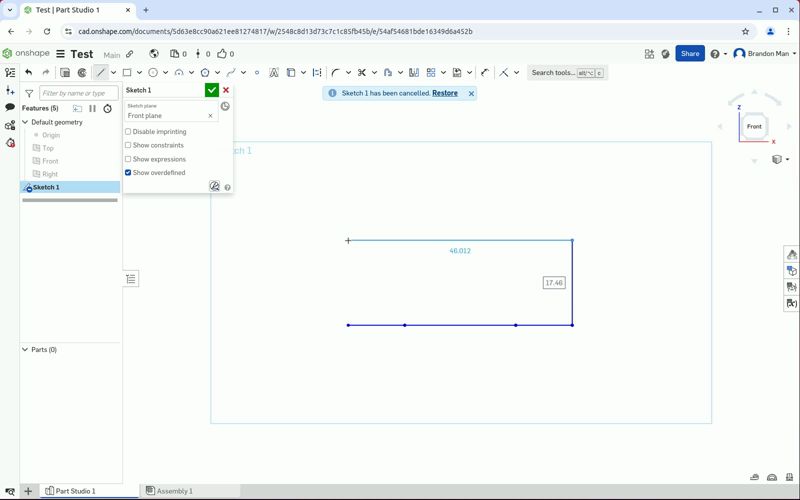
key_up(shift)
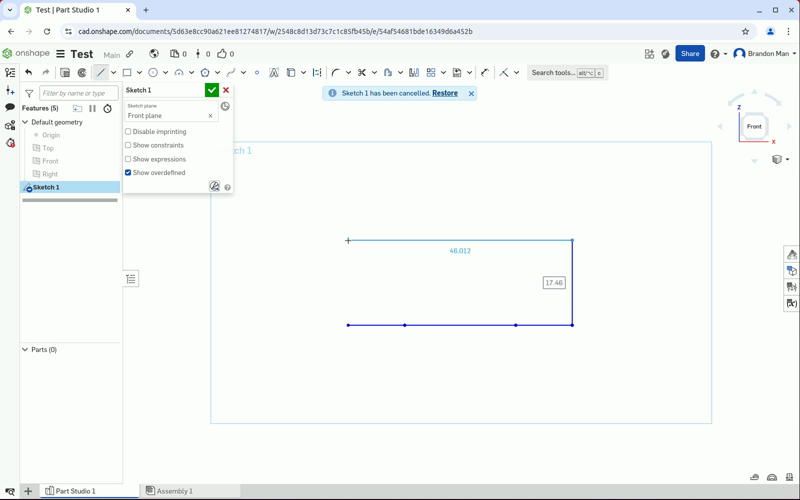
key_down(shift)
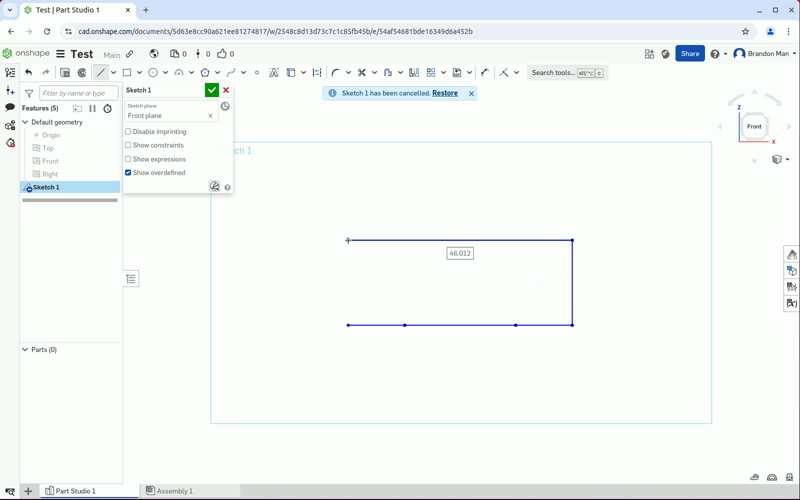
mouse_move(348, 325)
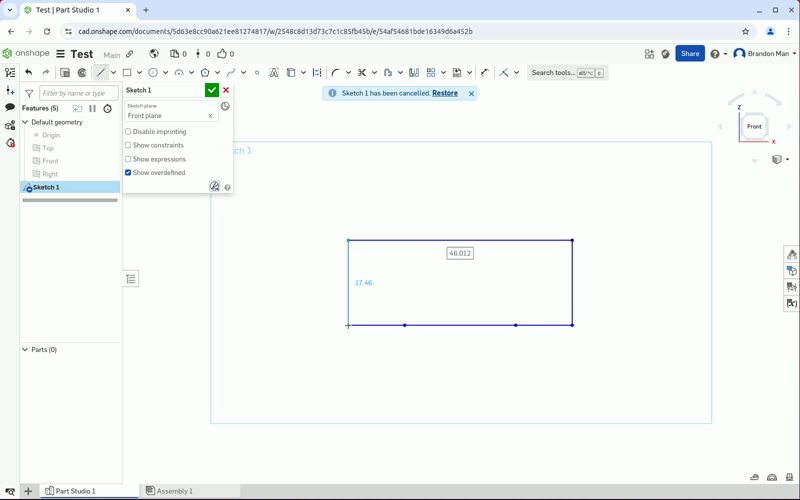
key_up(shift)
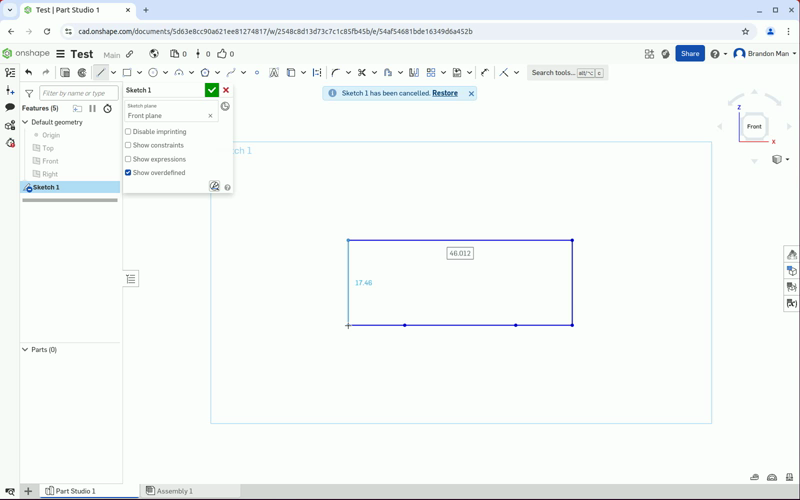
click(348, 325)
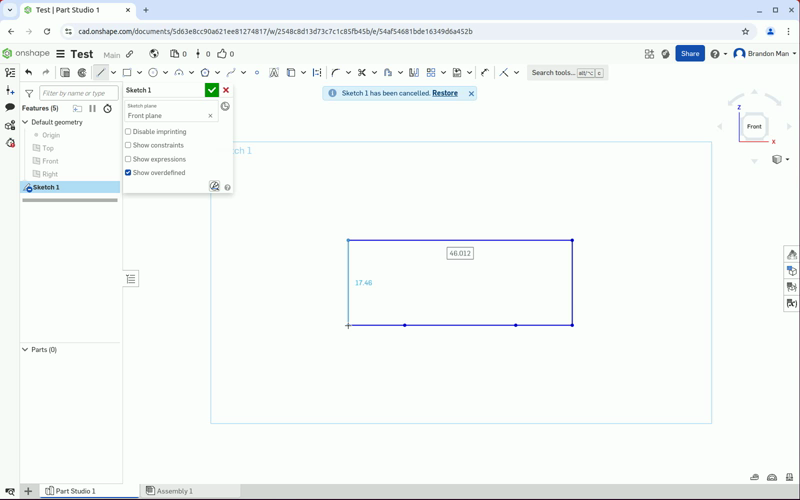
key(esc)
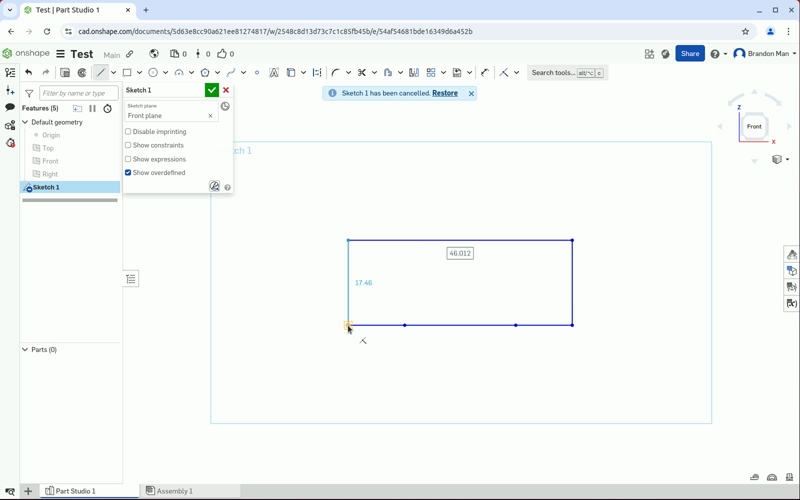
mouse_move(496, 279)
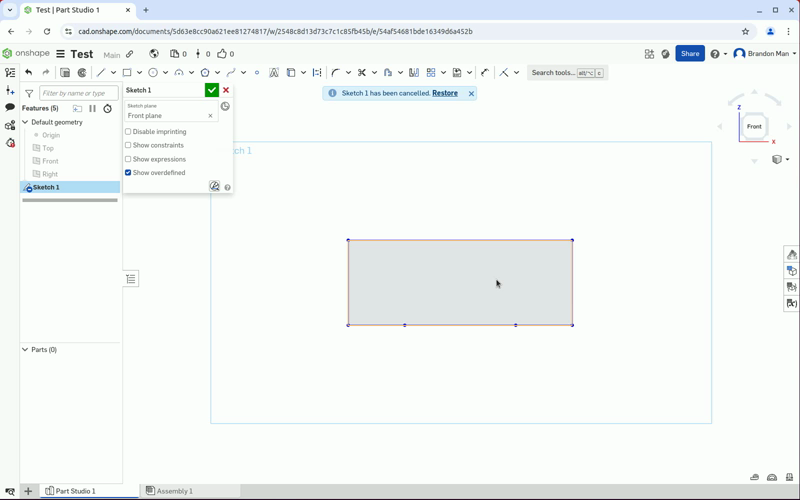
click(496, 279)
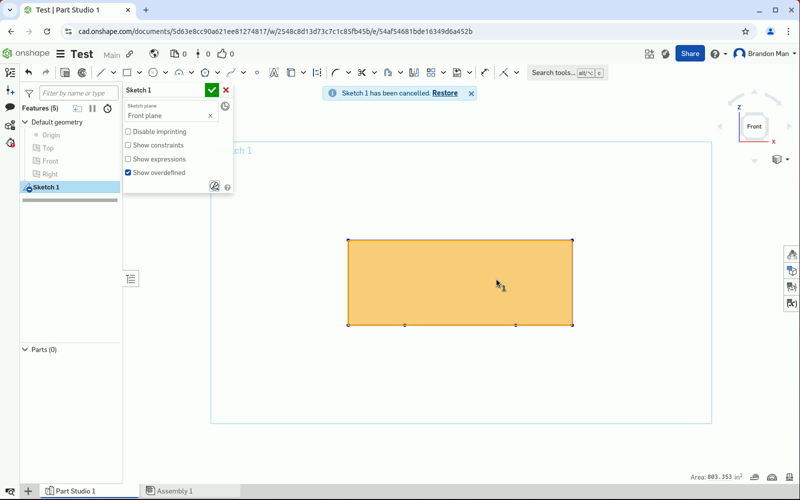
mouse_move(73, 352)
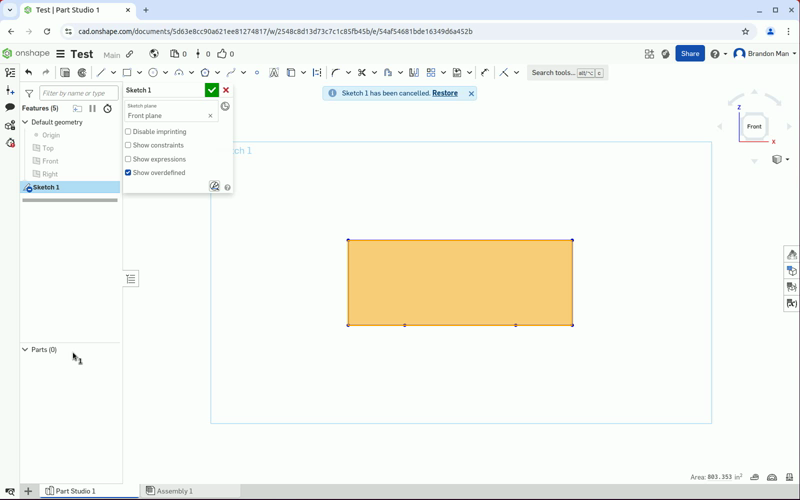
key(shift+y)
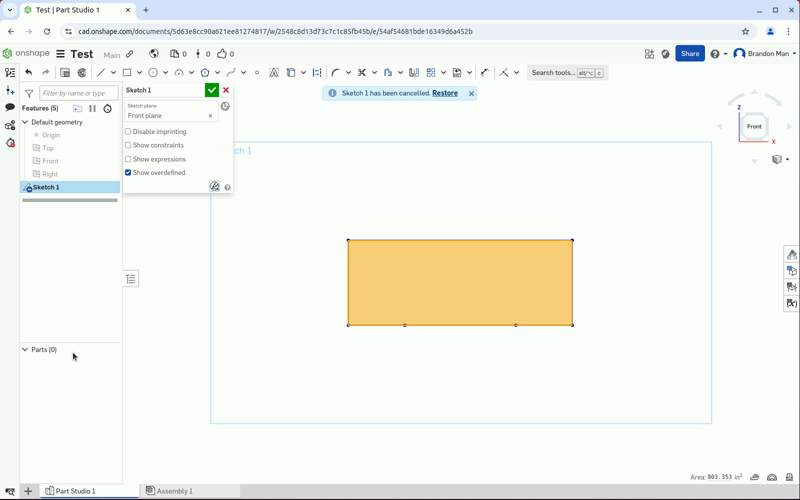
key(shift+e)
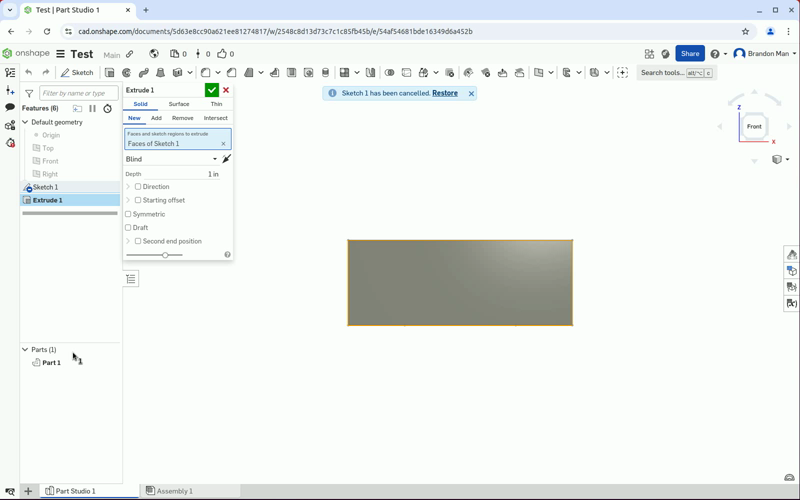
mouse_move(143, 106)
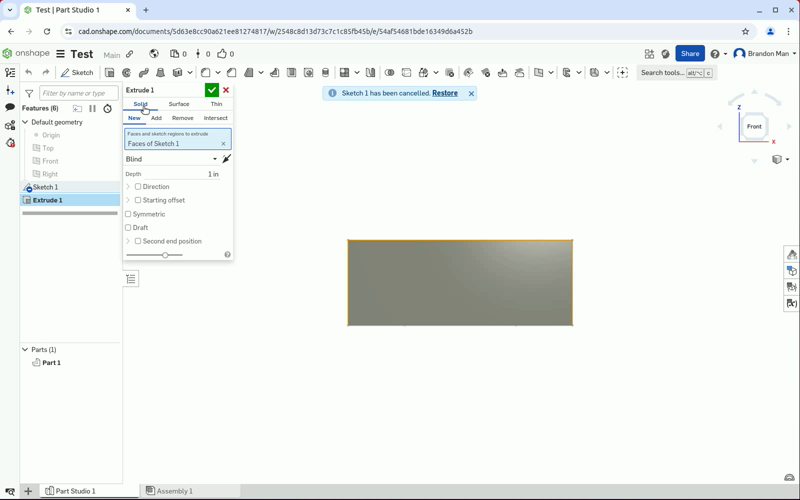
click(143, 106)
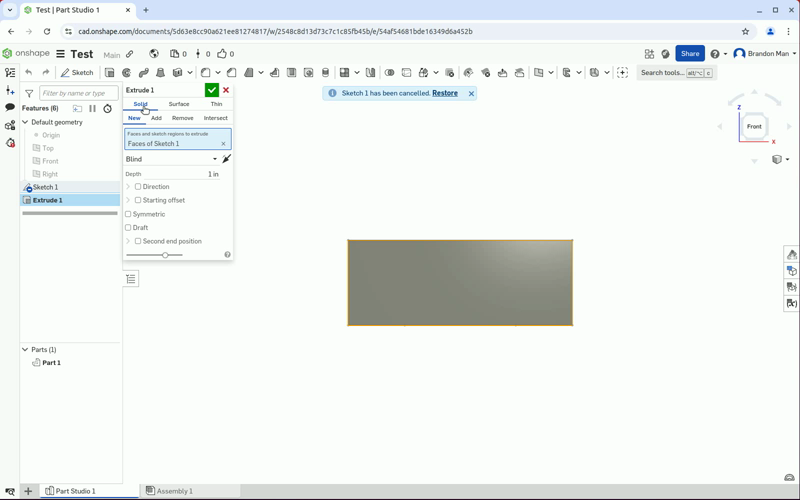
mouse_move(137, 120)
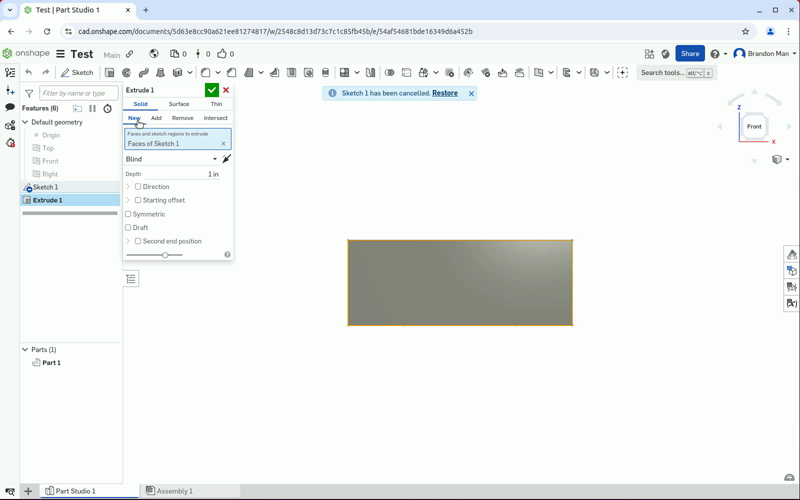
click(137, 120)
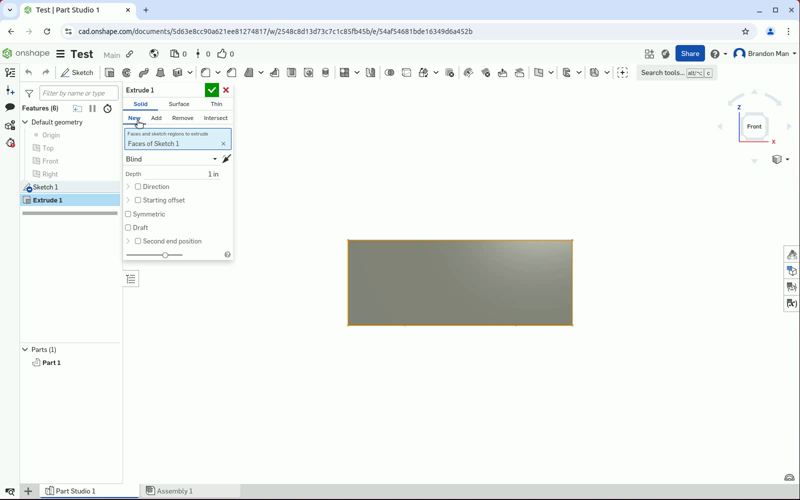
key(tab, 4)
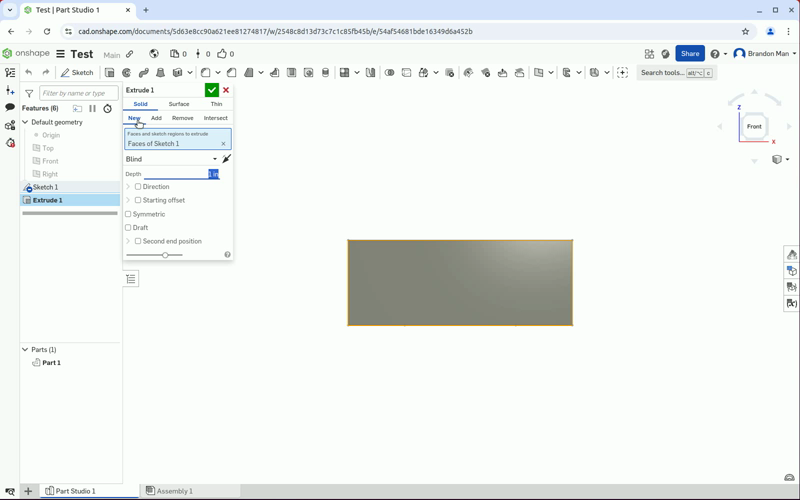
text(14.442)
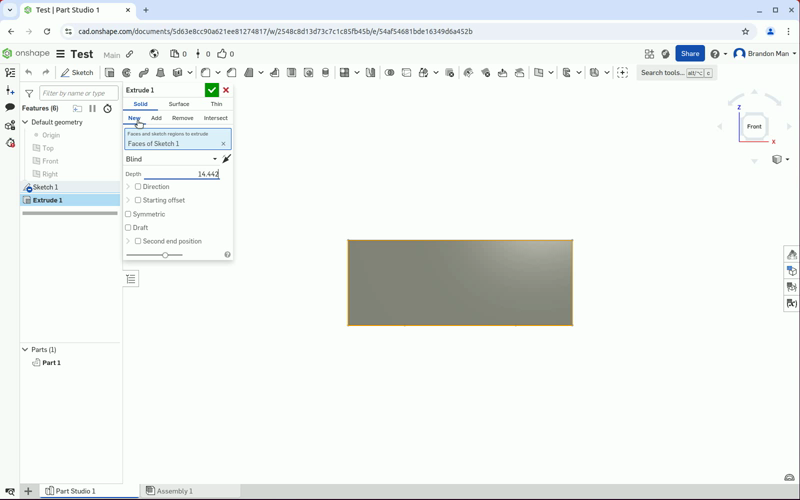
key(tab, 3)
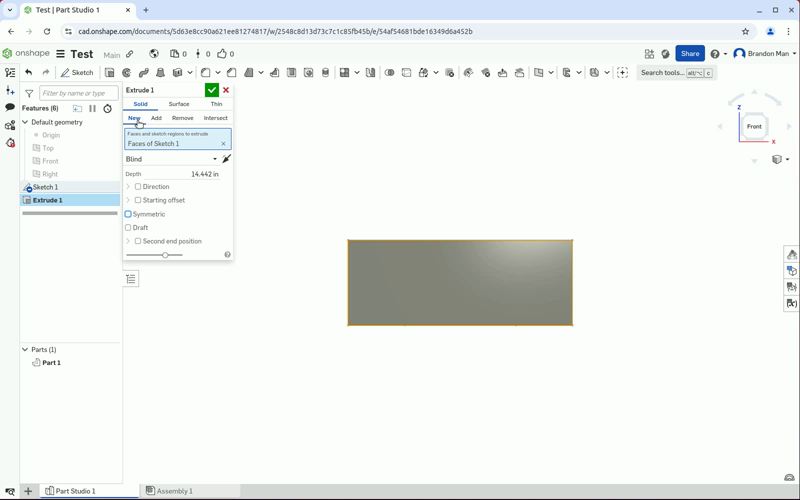
key(space)
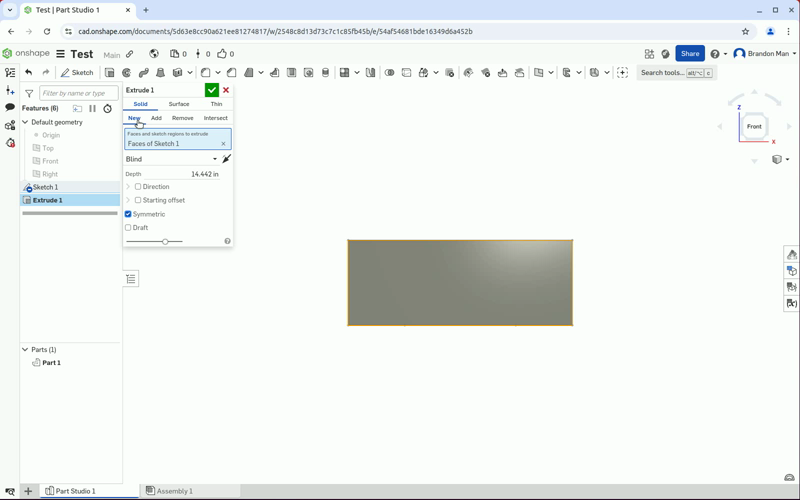
key(enter)
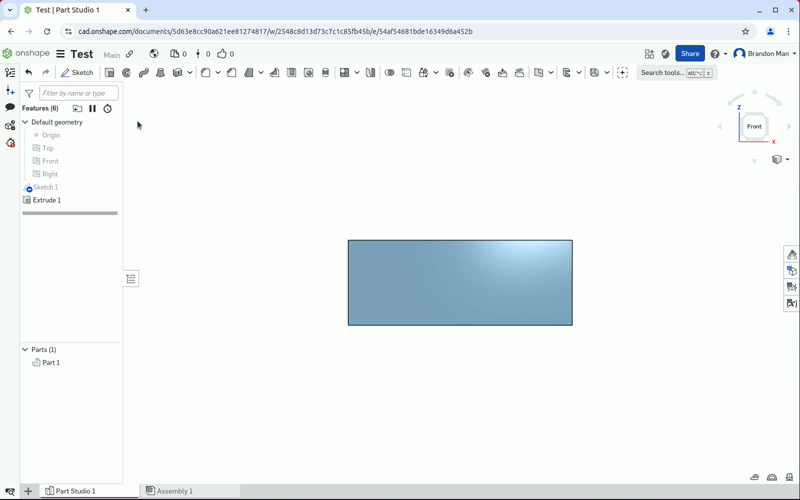
key(shift+h)
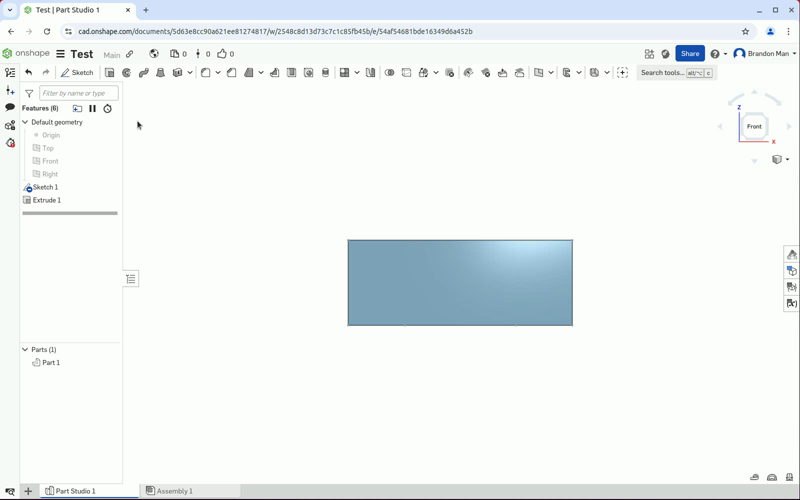
key(shift+h)
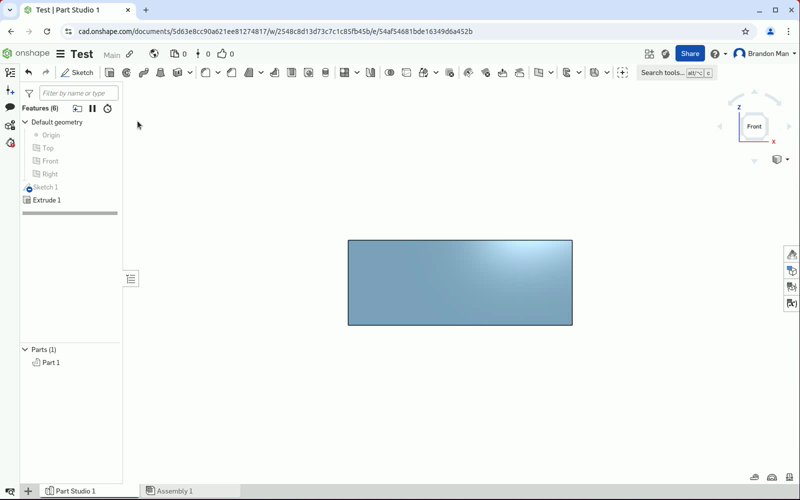
mouse_move(73, 189)
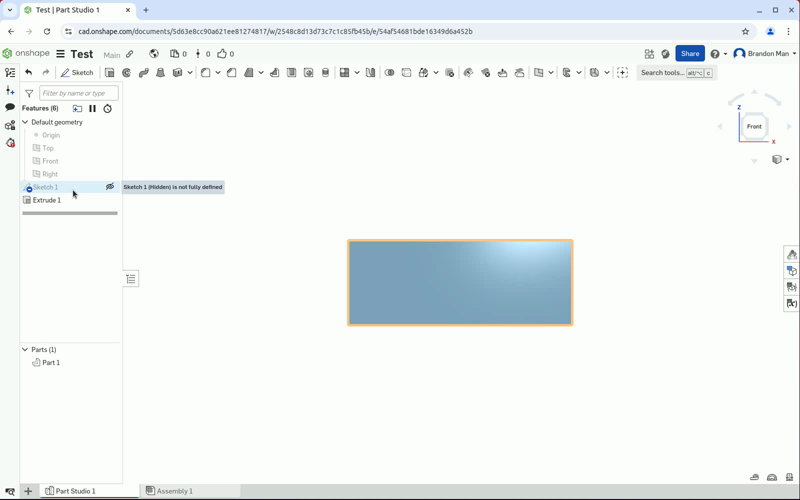
click(73, 189)
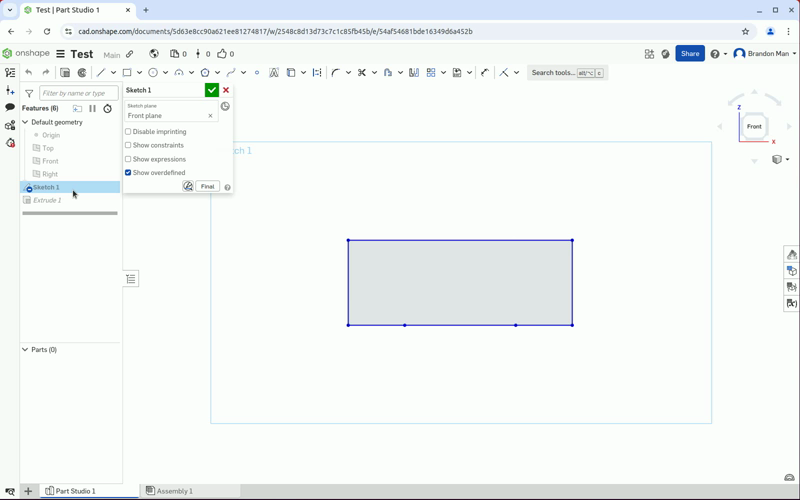
mouse_move(229, 92)
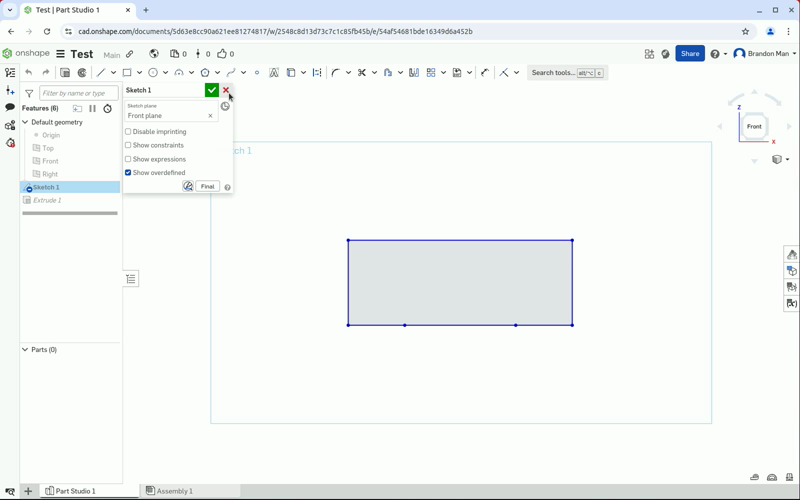
click(229, 92)
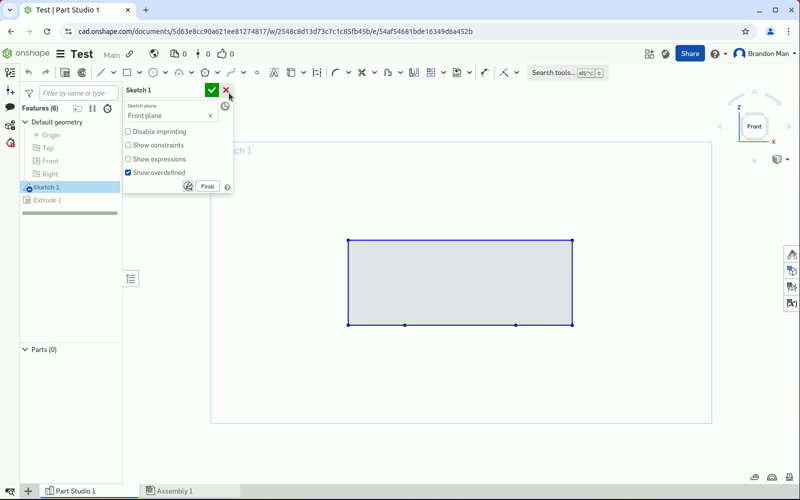
key(shift+s)
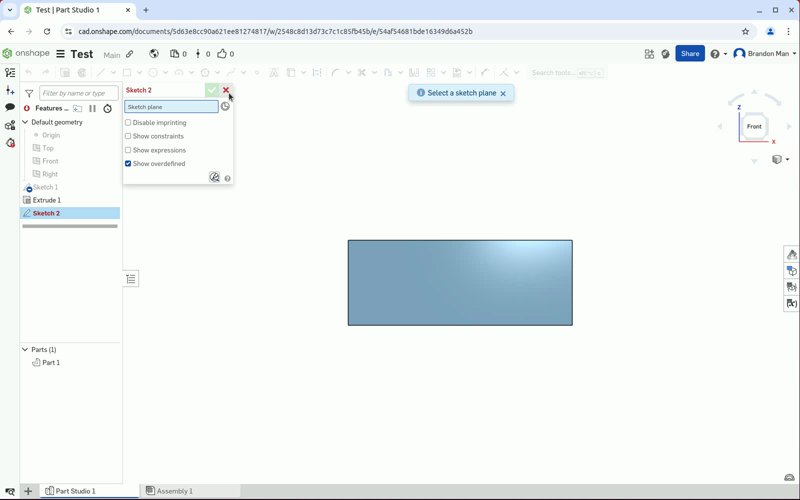
mouse_move(73, 163)
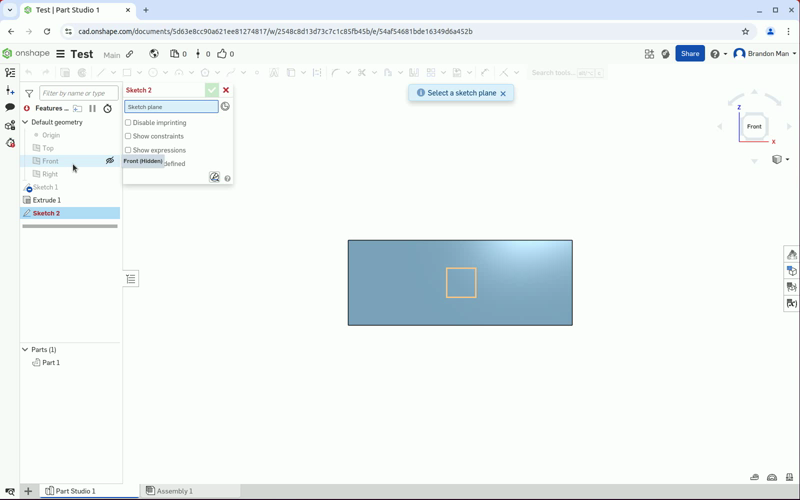
click(73, 163)
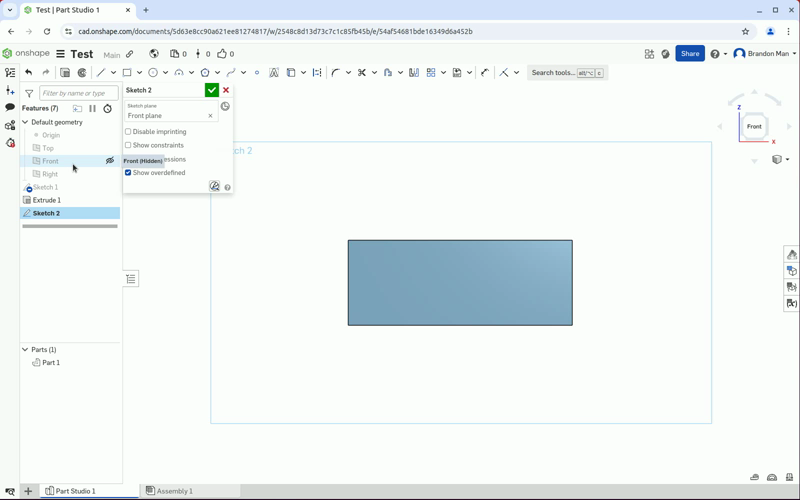
mouse_move(73, 352)
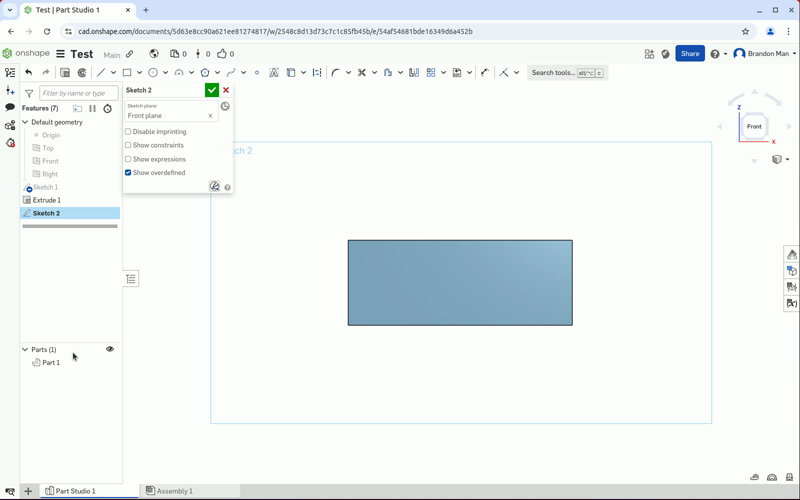
key(y)
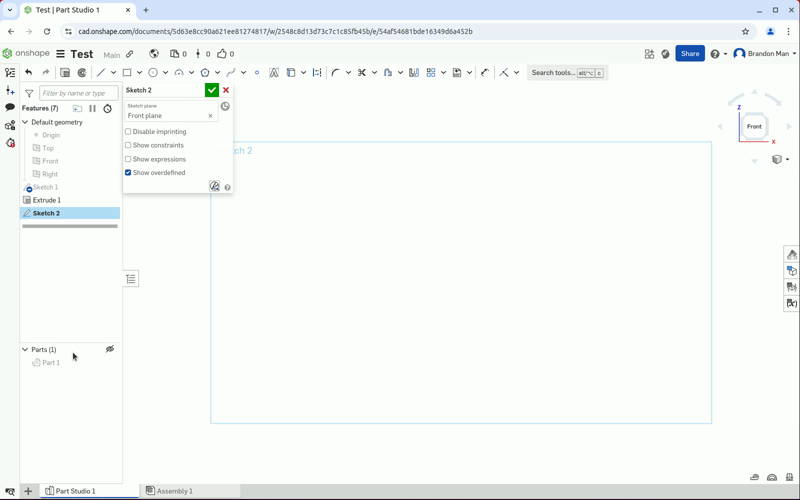
key(l)
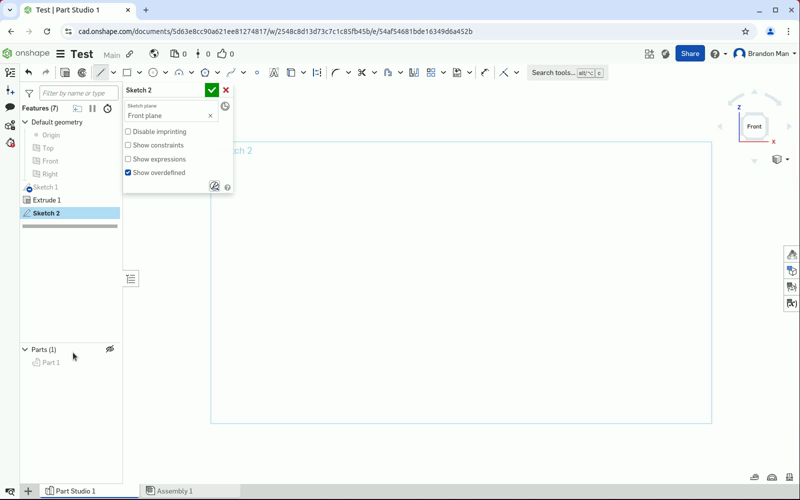
key_down(shift)
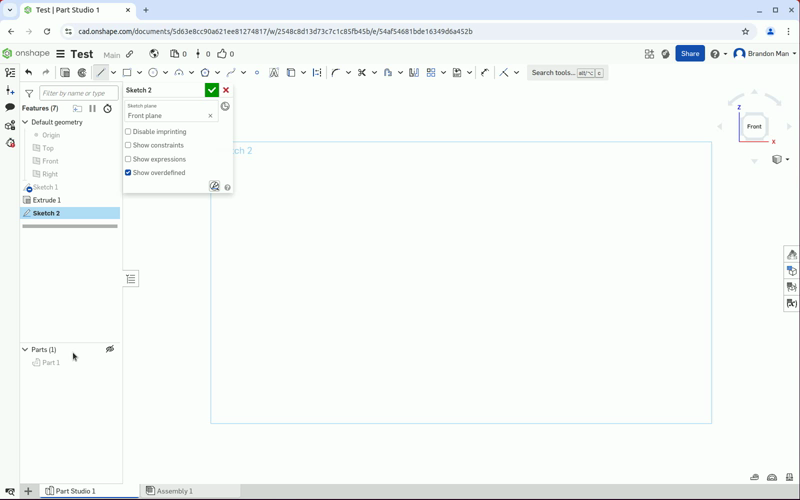
mouse_move(404, 367)
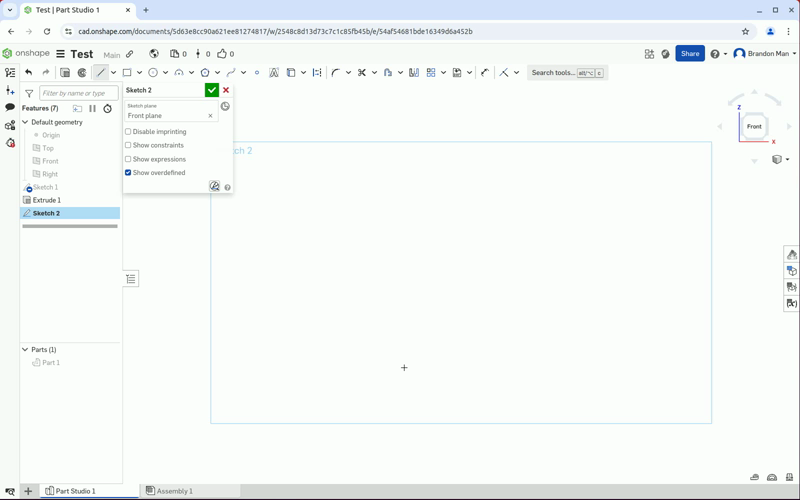
click(404, 367)
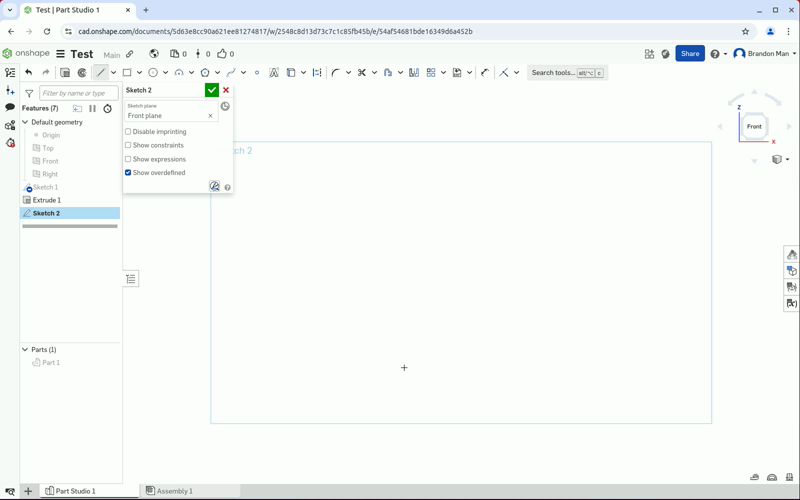
key_up(shift)
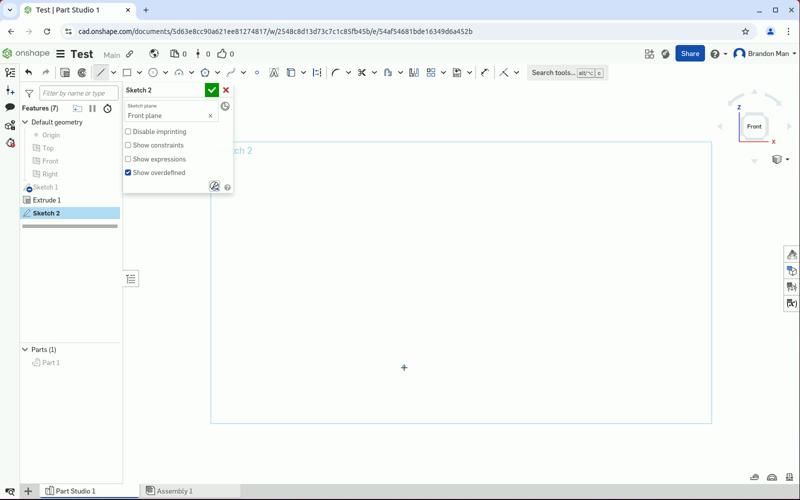
key_down(shift)
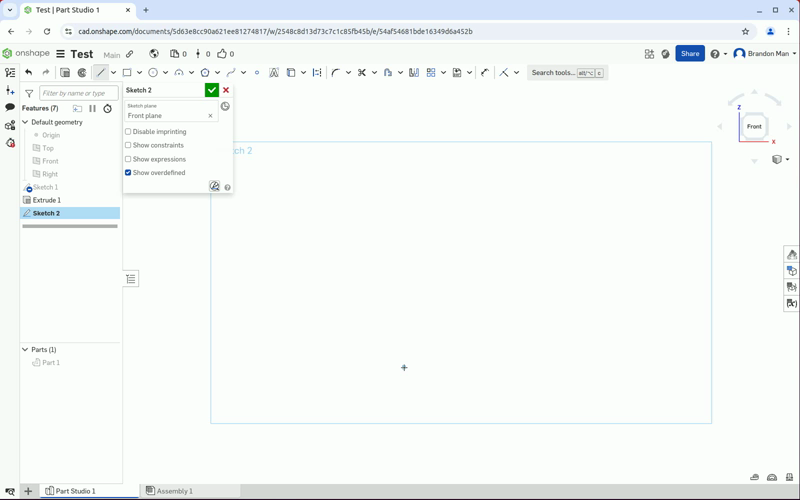
mouse_move(516, 367)
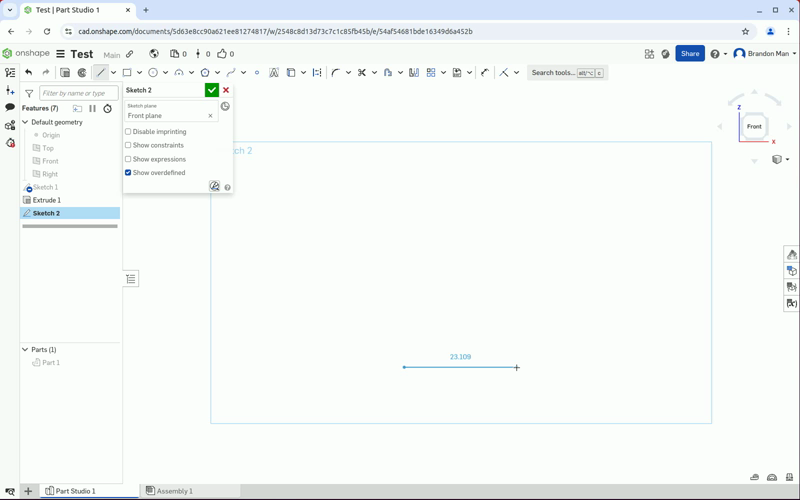
click(516, 367)
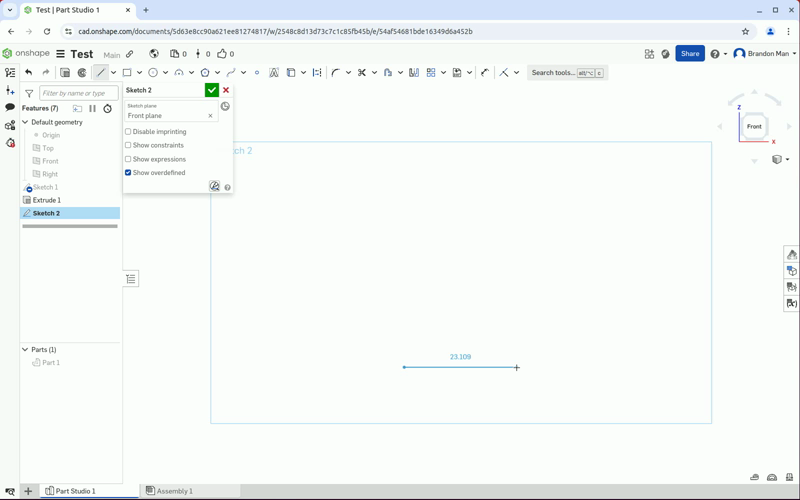
key_up(shift)
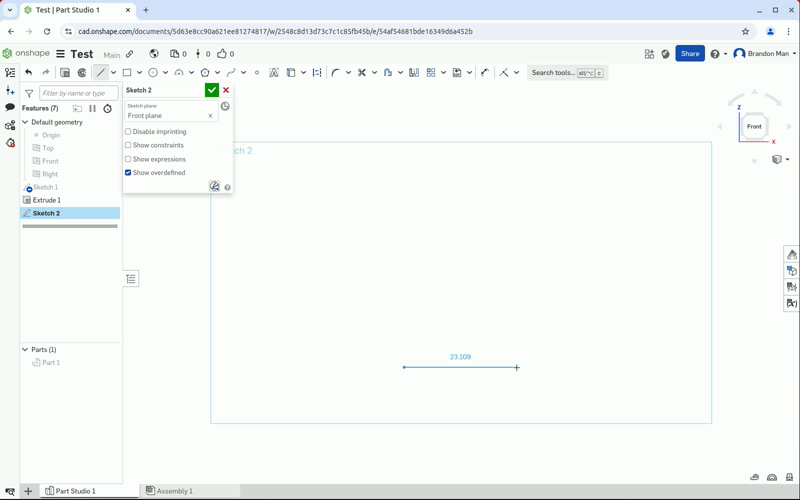
key_down(shift)
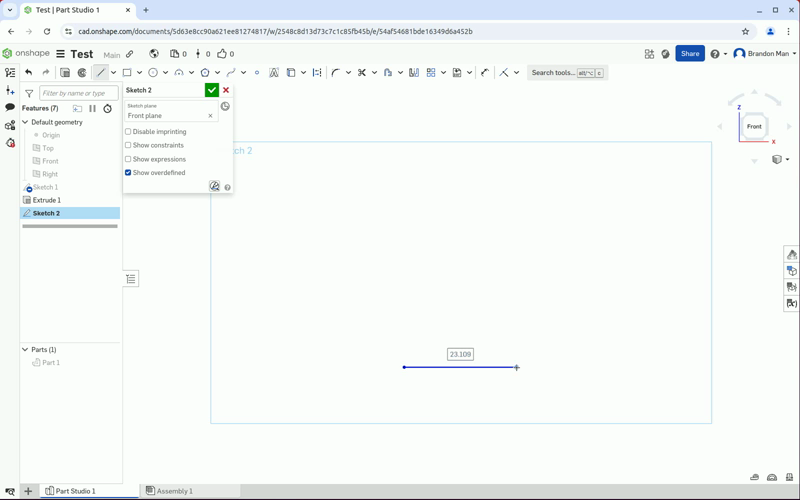
mouse_move(546, 367)
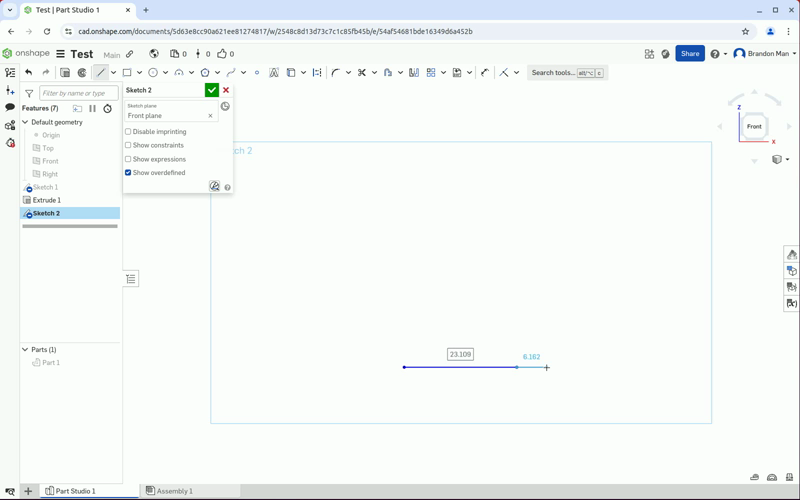
mouse_move(516, 324)
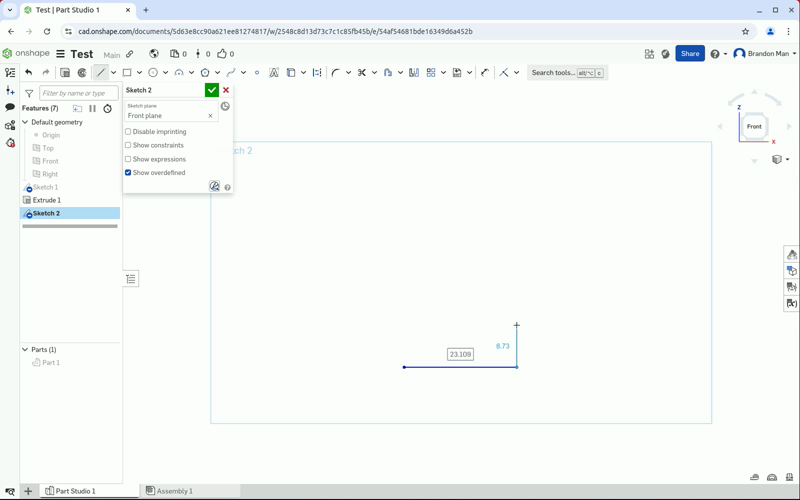
click(516, 324)
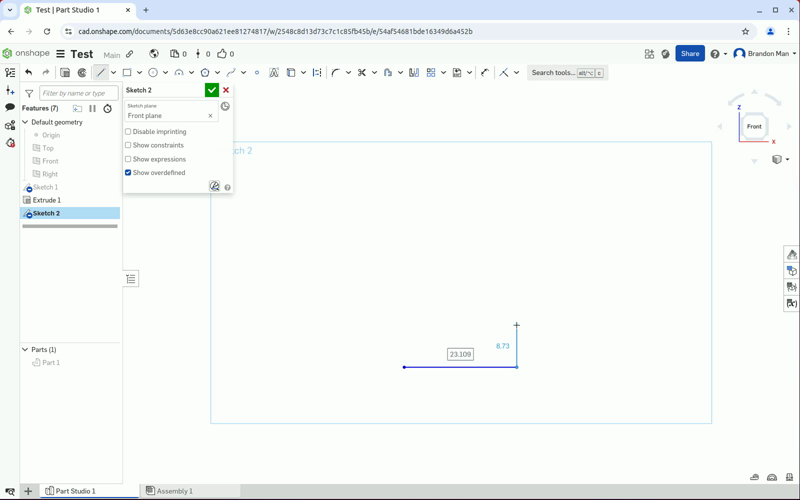
key_up(shift)
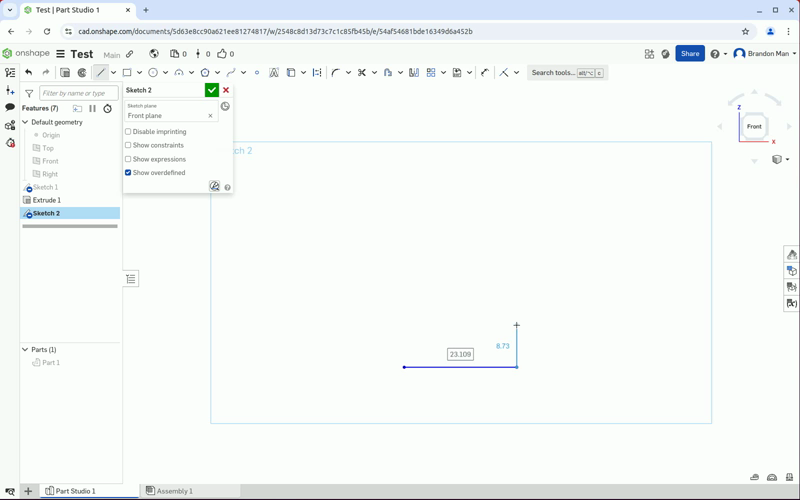
key_down(shift)
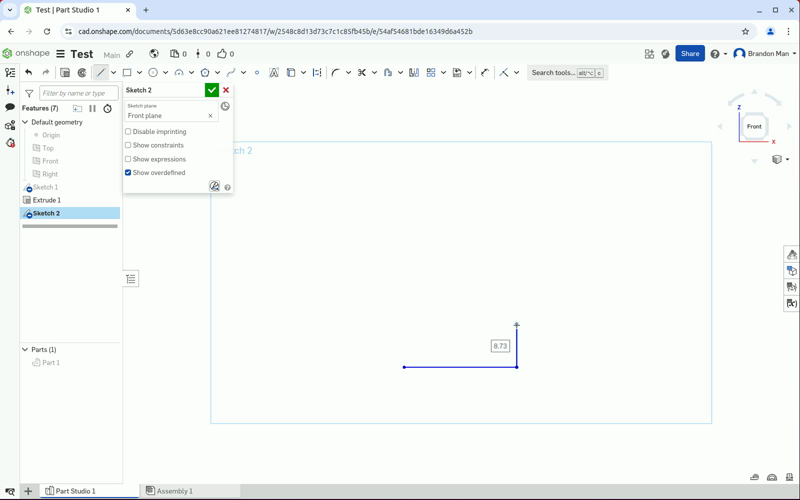
mouse_move(404, 324)
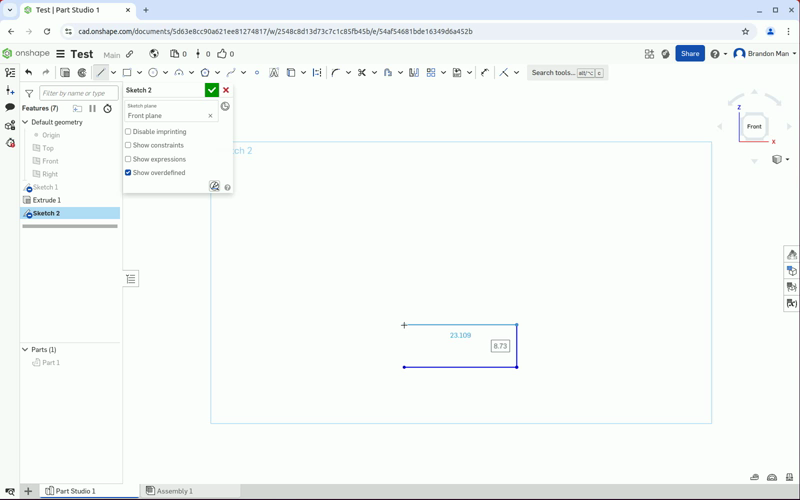
click(404, 324)
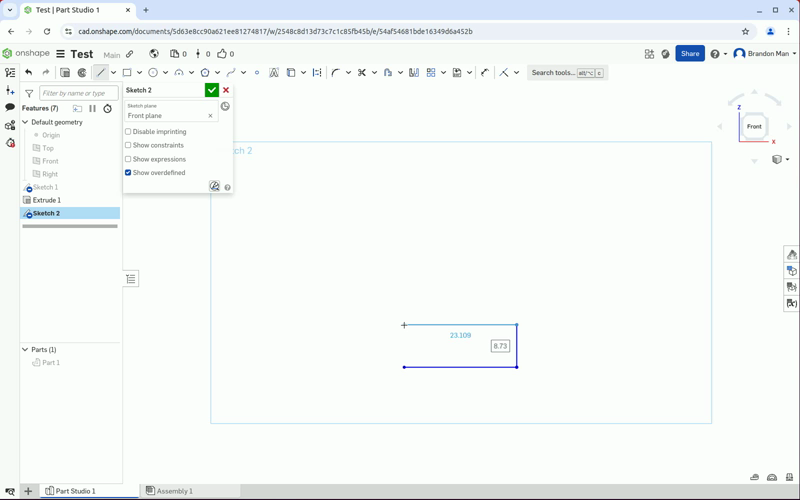
key_up(shift)
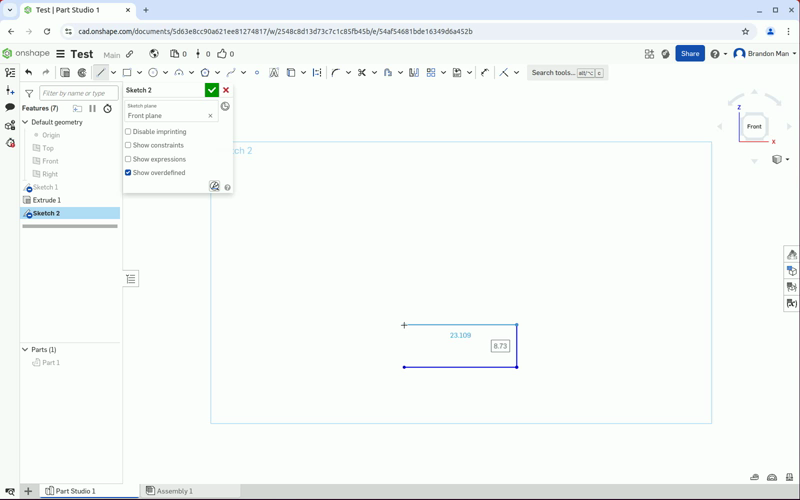
mouse_move(434, 324)
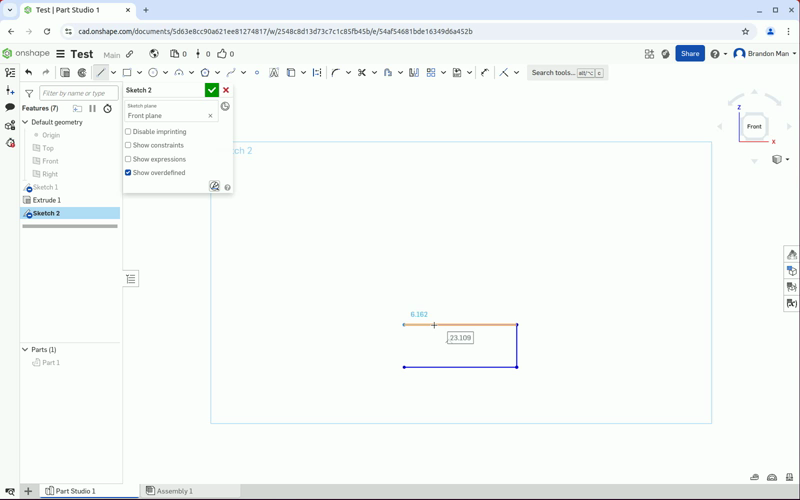
key_down(shift)
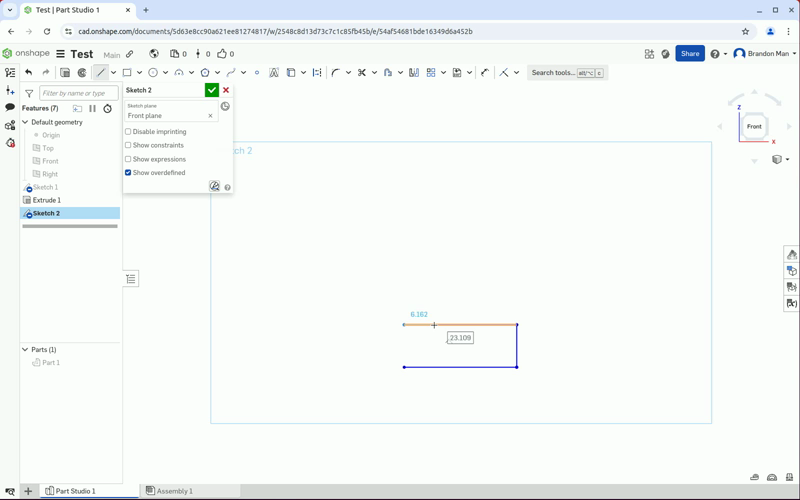
mouse_move(404, 367)
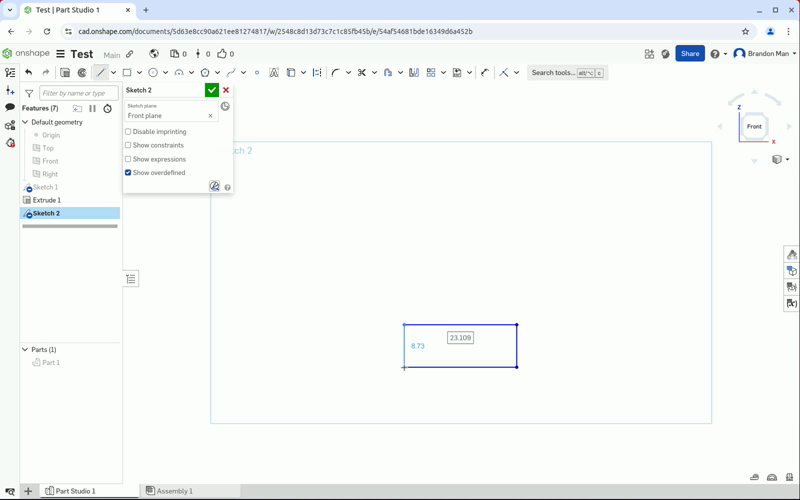
key_up(shift)
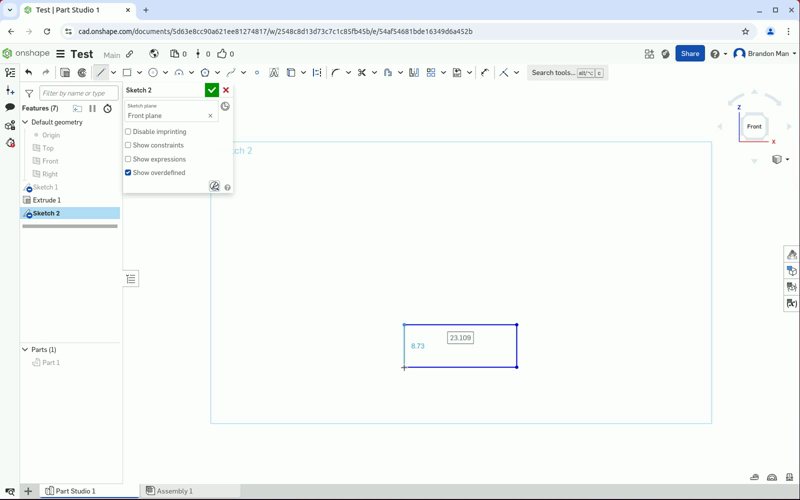
click(404, 367)
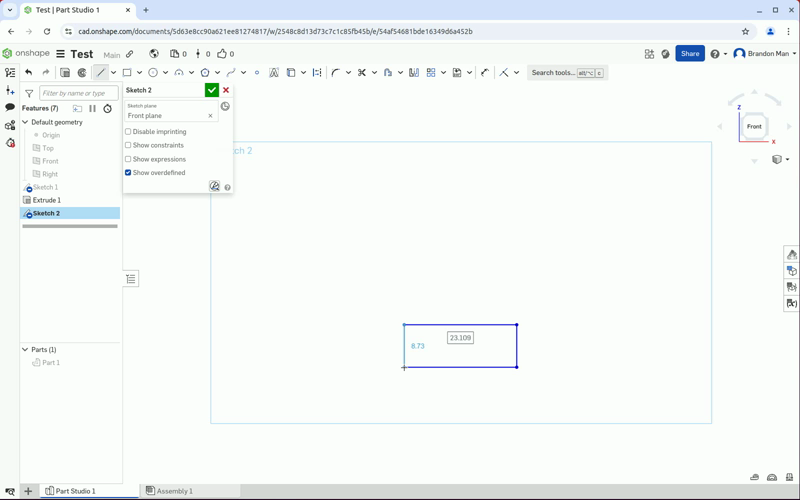
key(esc)
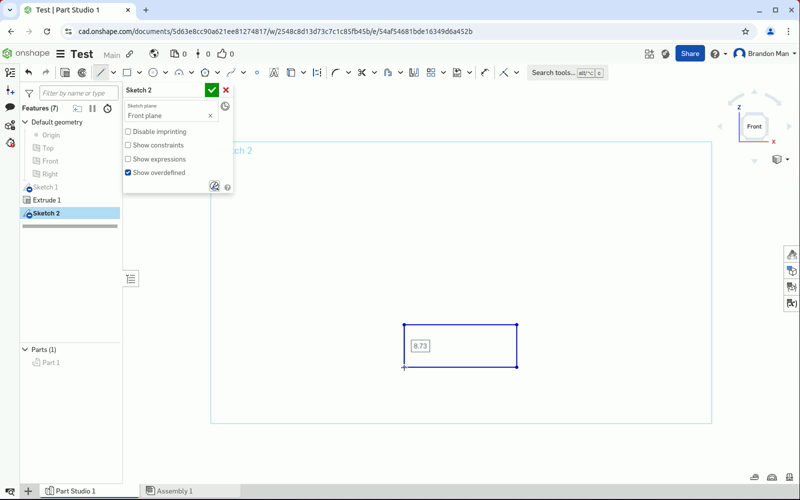
mouse_move(418, 336)
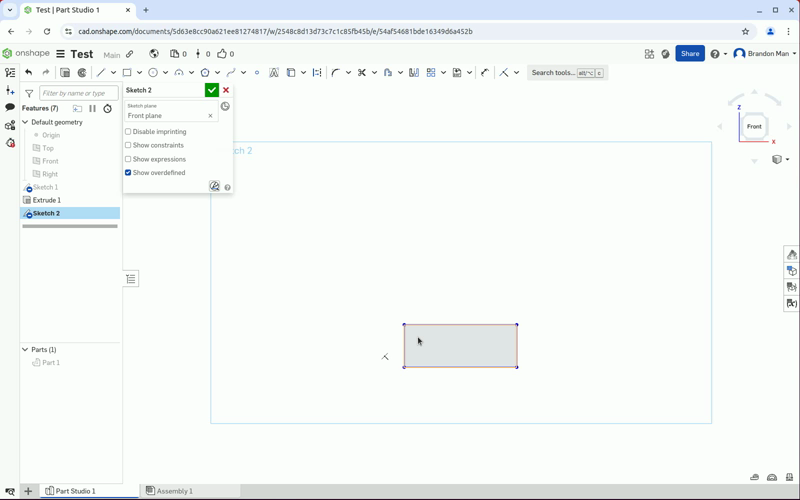
click(418, 336)
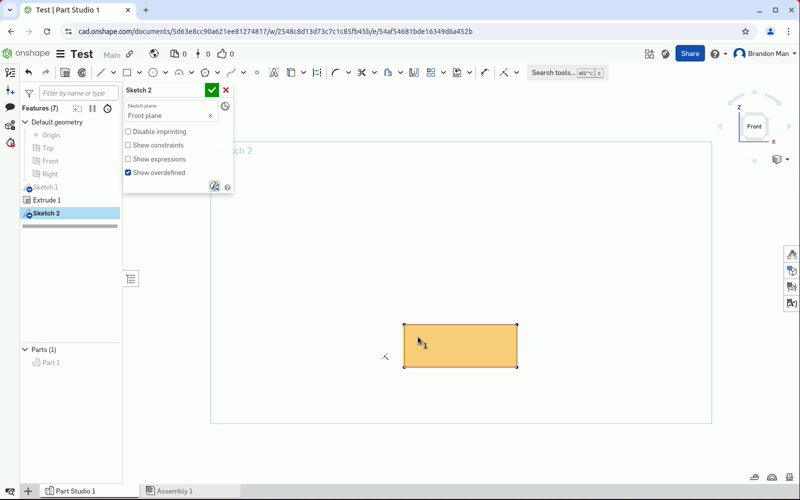
mouse_move(73, 352)
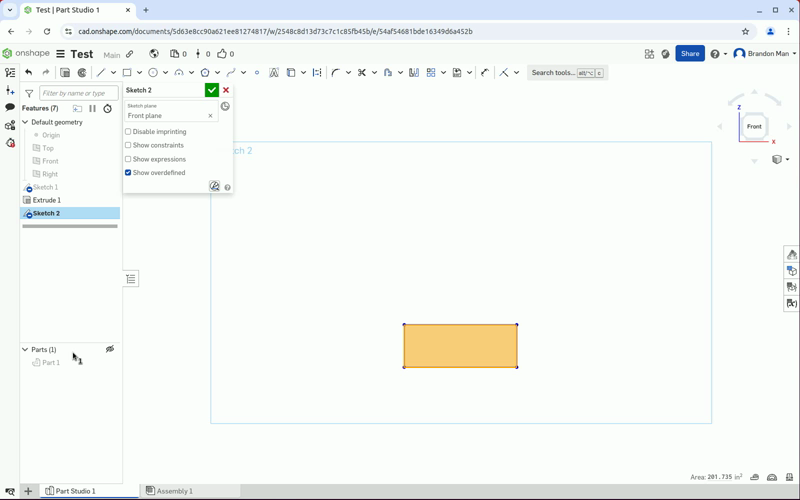
key(shift+y)
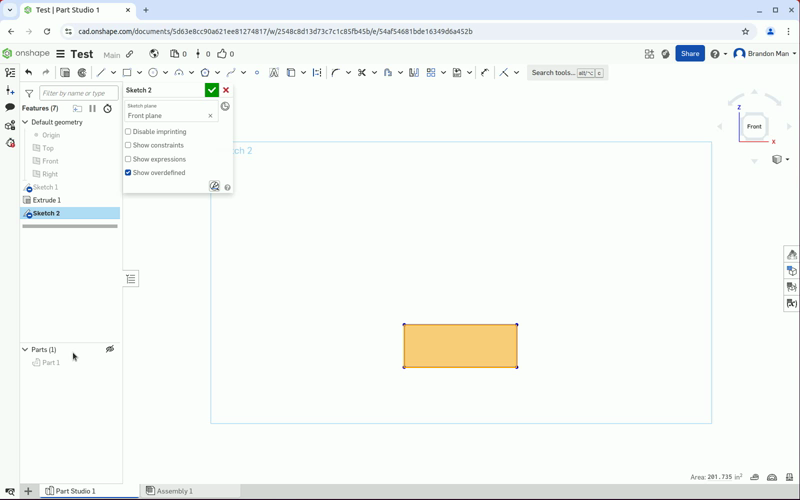
key(shift+e)
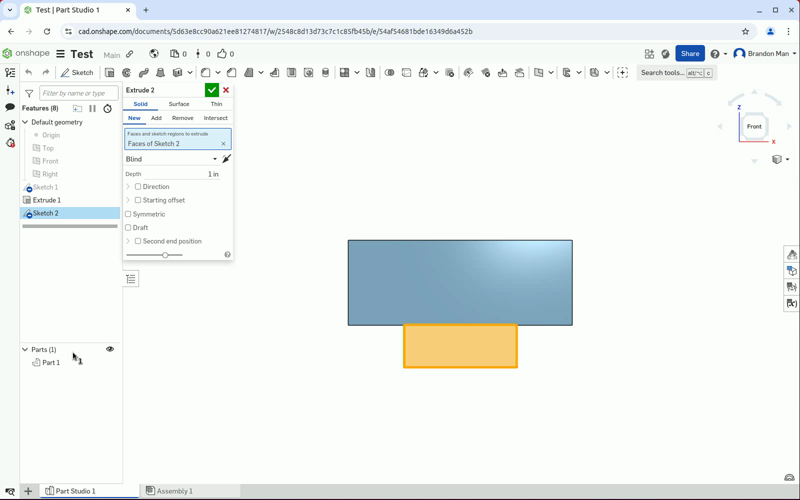
mouse_move(143, 106)
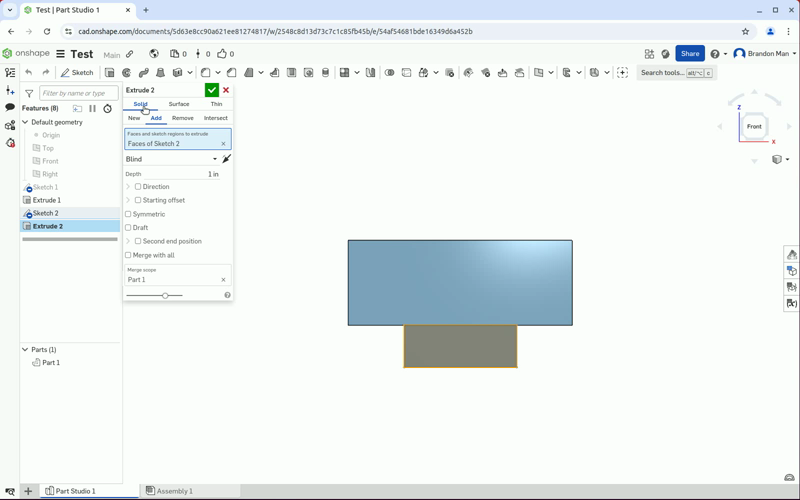
click(143, 106)
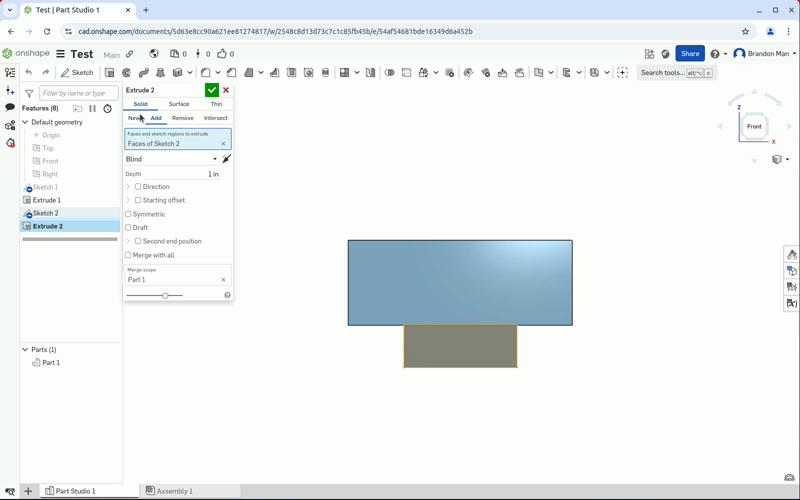
mouse_move(137, 120)
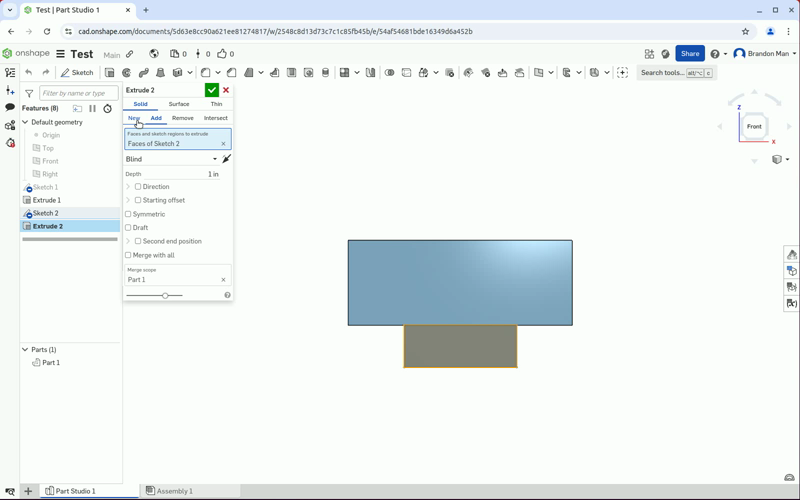
click(137, 120)
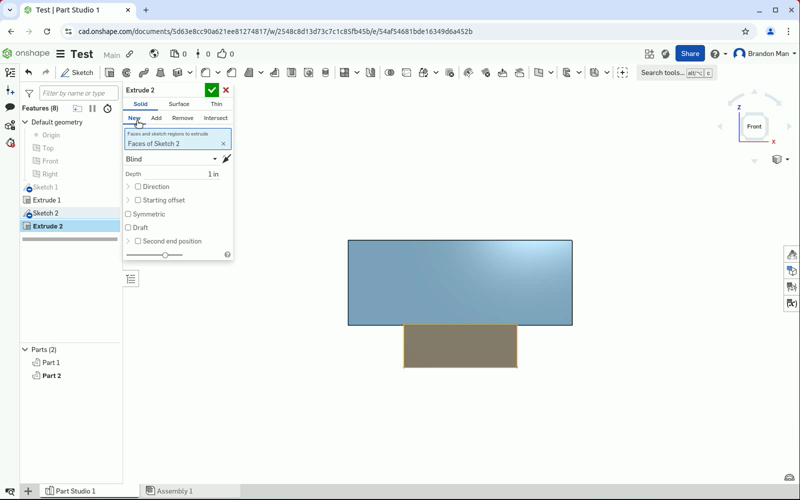
key(tab, 4)
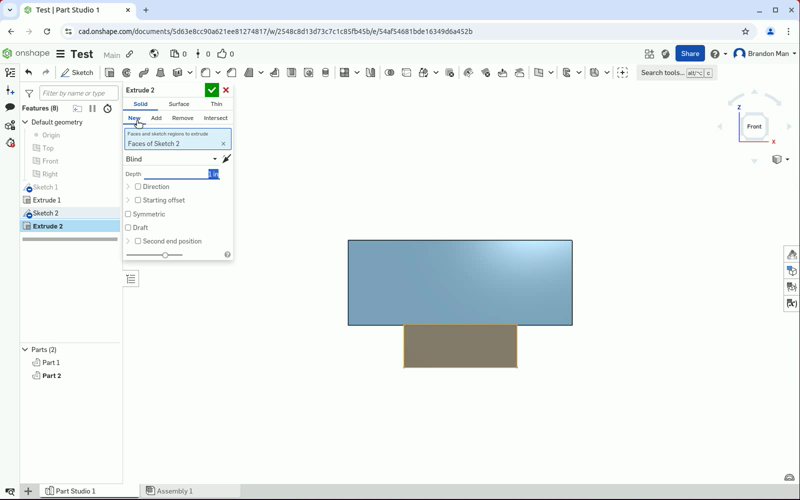
text(14.442)
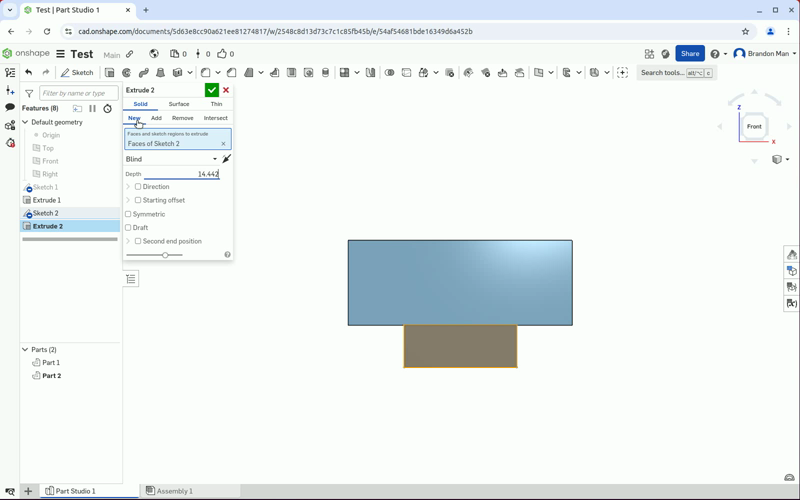
key(tab, 3)
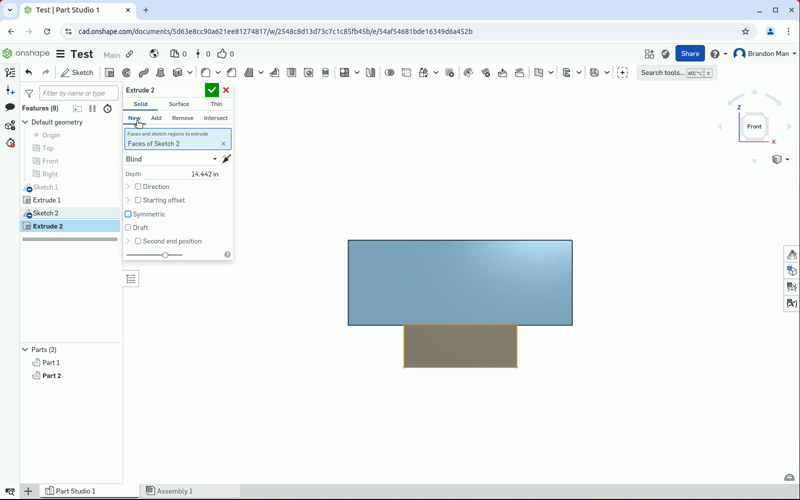
key(space)
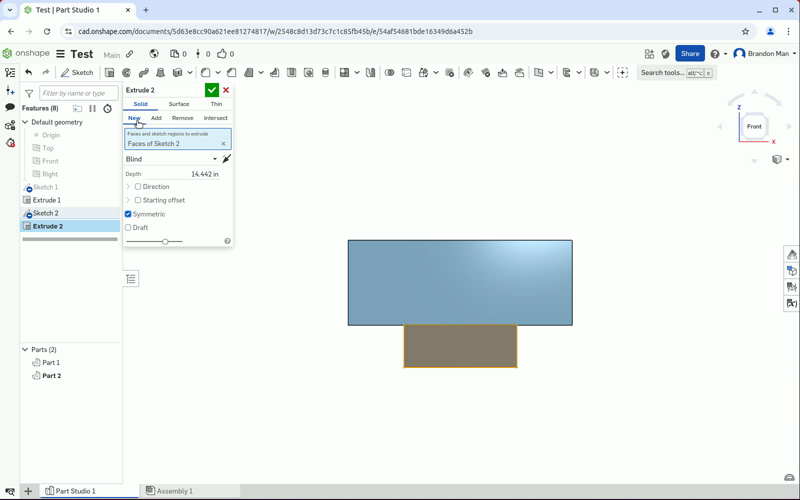
key(enter)
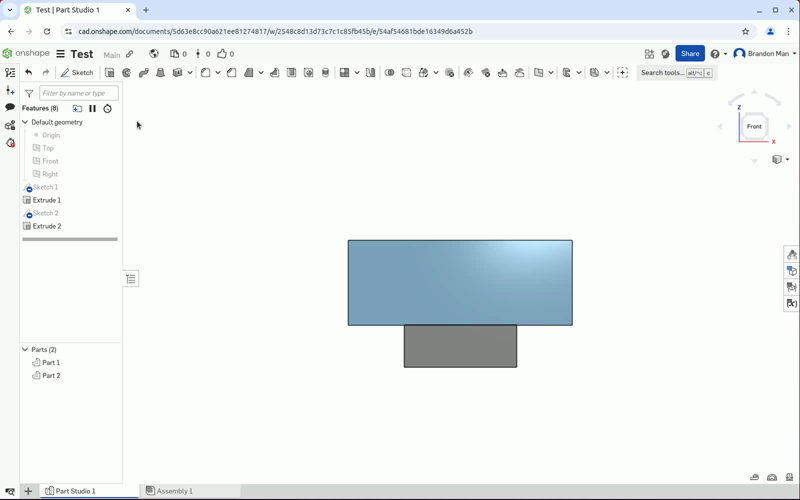
key(shift+h)
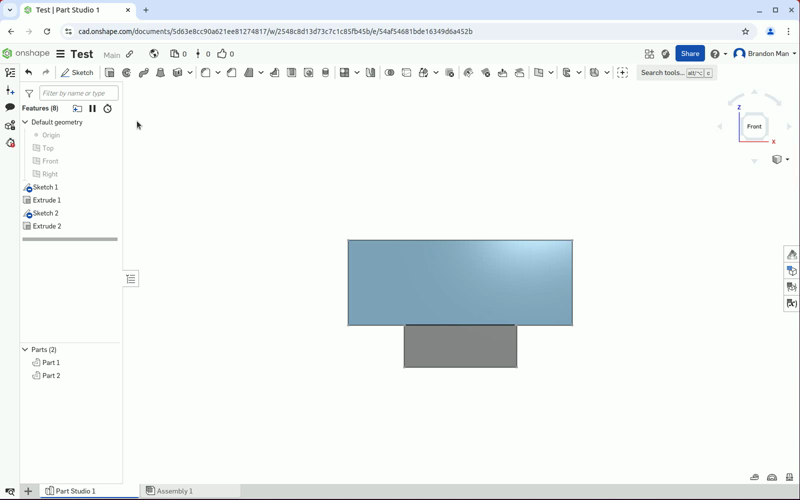
key(shift+h)
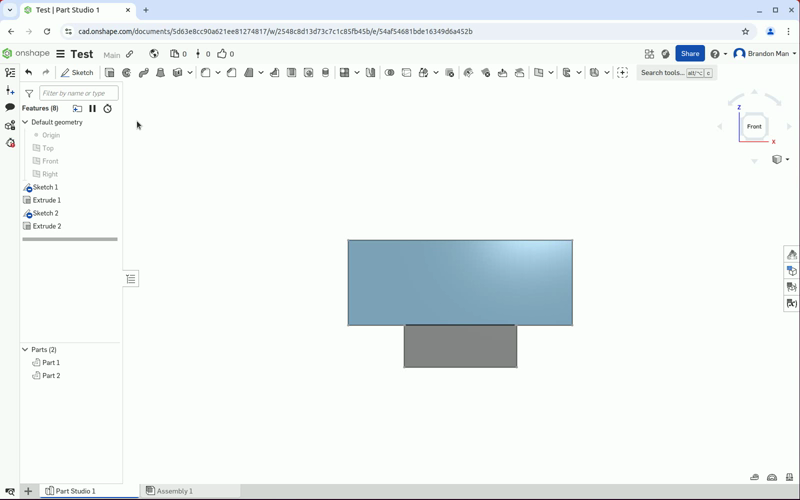
key(shift+7)
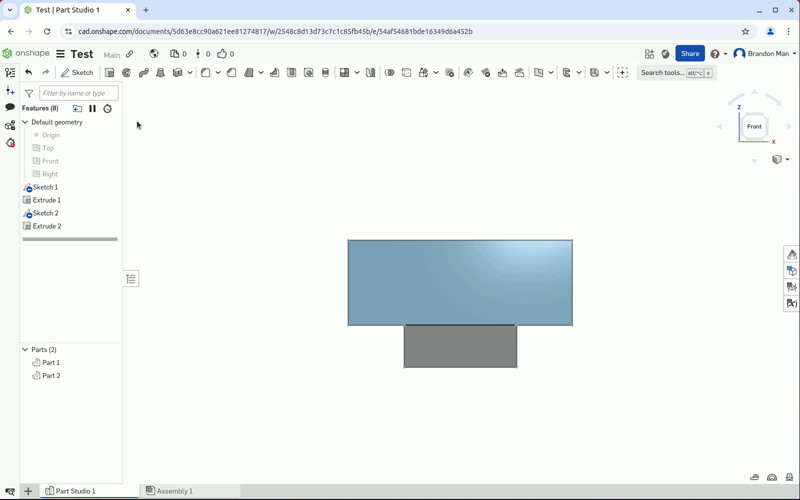
key(left, 2)
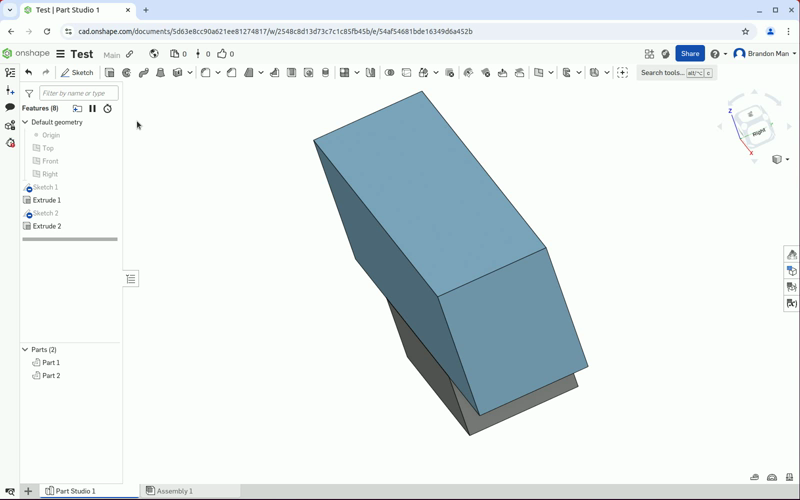
key(down, 2)
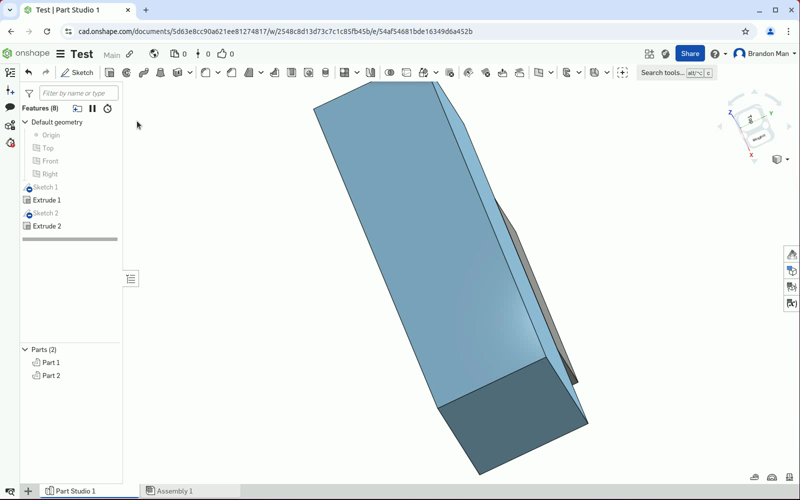
key(up, 2)
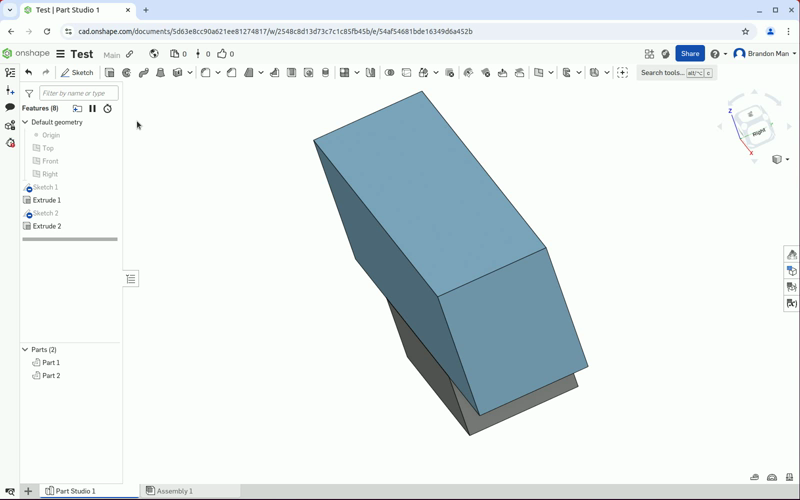
key(right, 2)
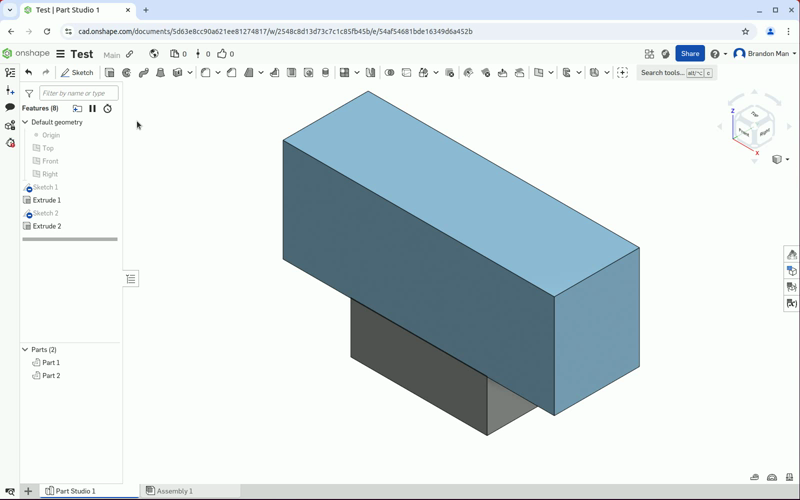
mouse_move(73, 189)
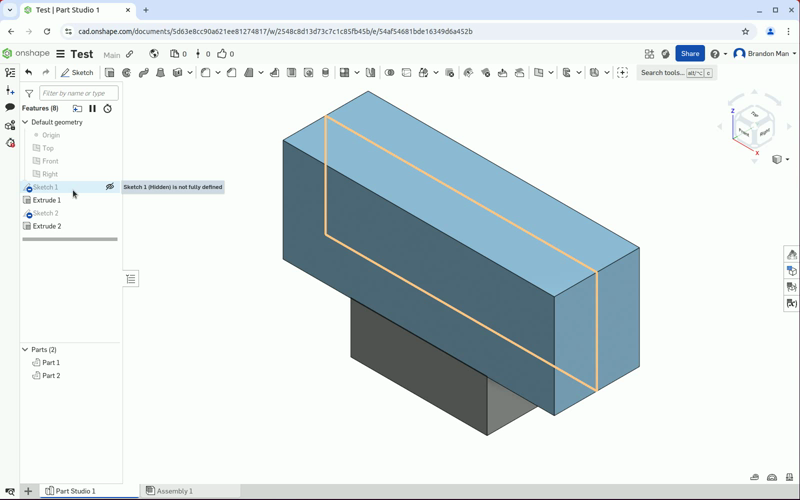
click(73, 189)